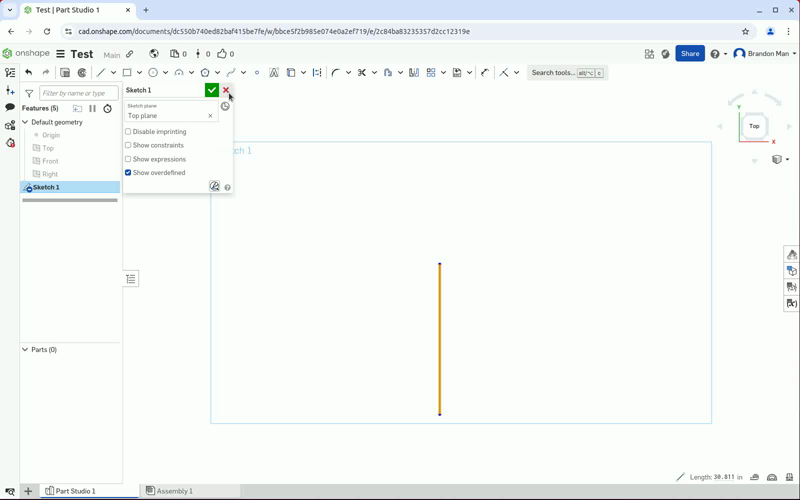
key(shift+h)
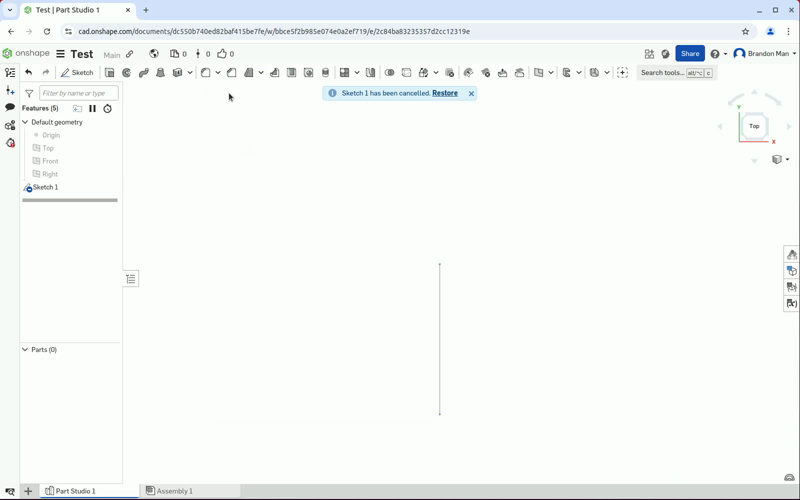
key(shift+s)
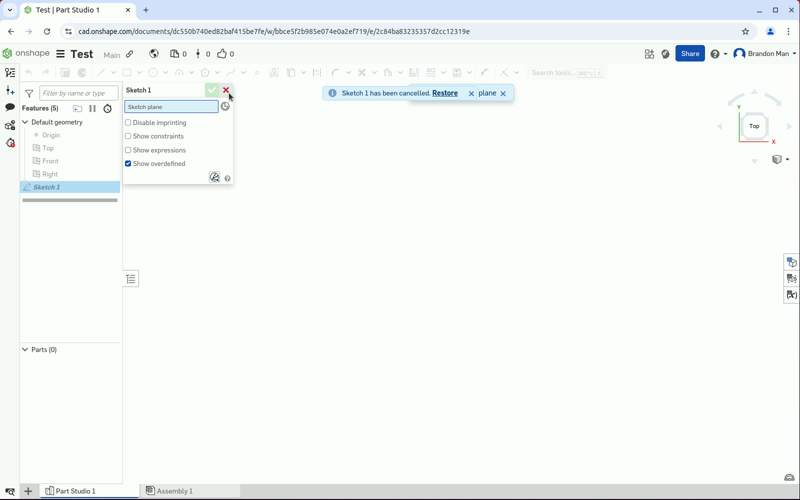
mouse_move(73, 150)
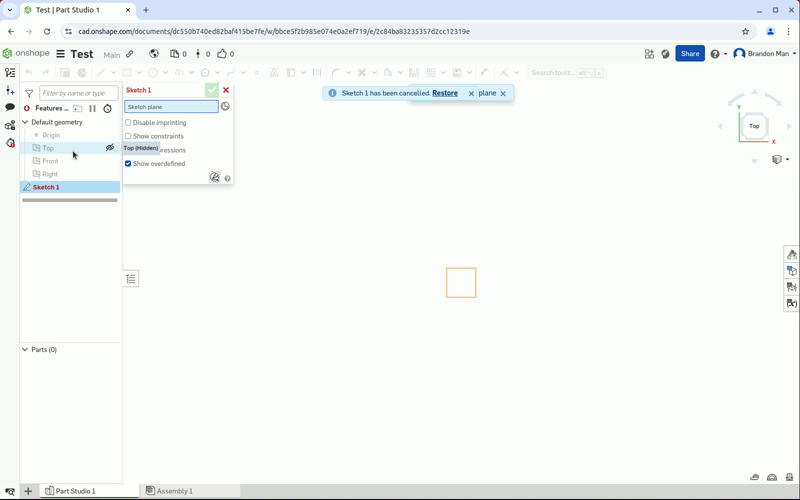
click(73, 150)
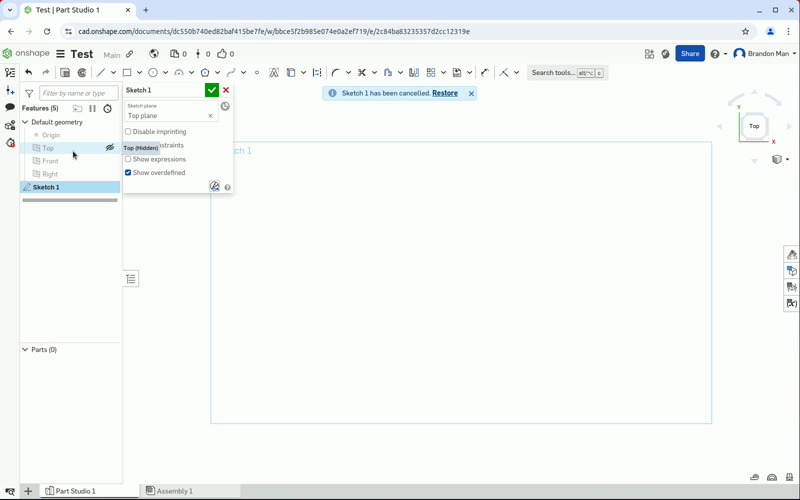
mouse_move(73, 352)
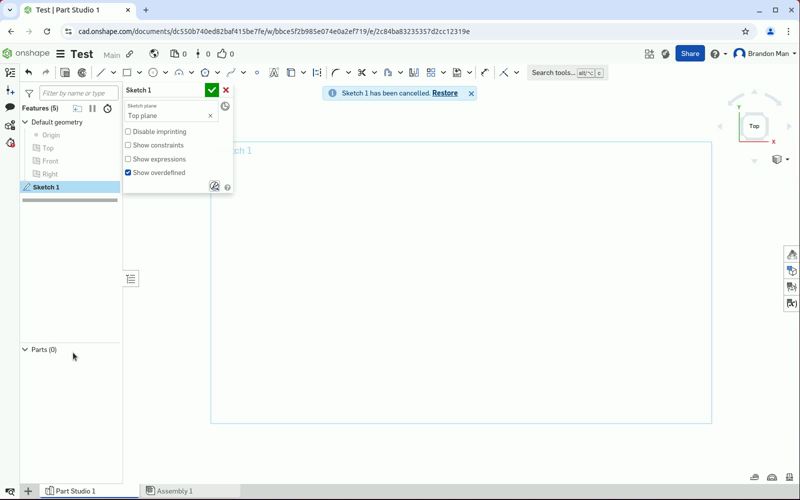
key(y)
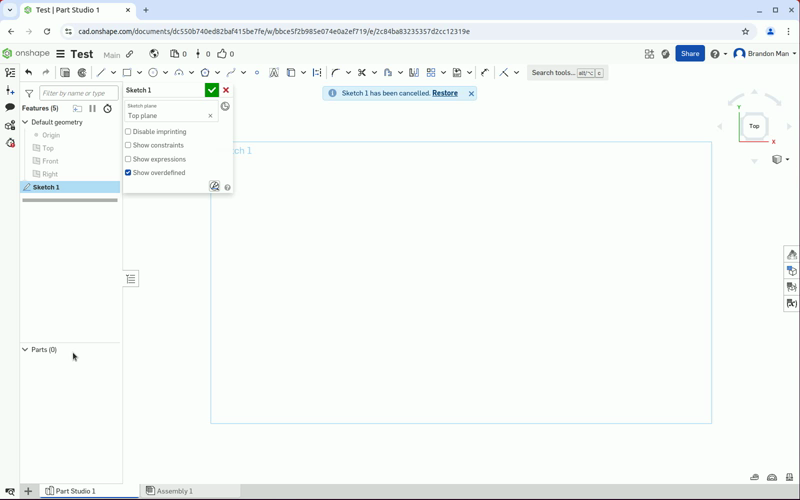
key(c)
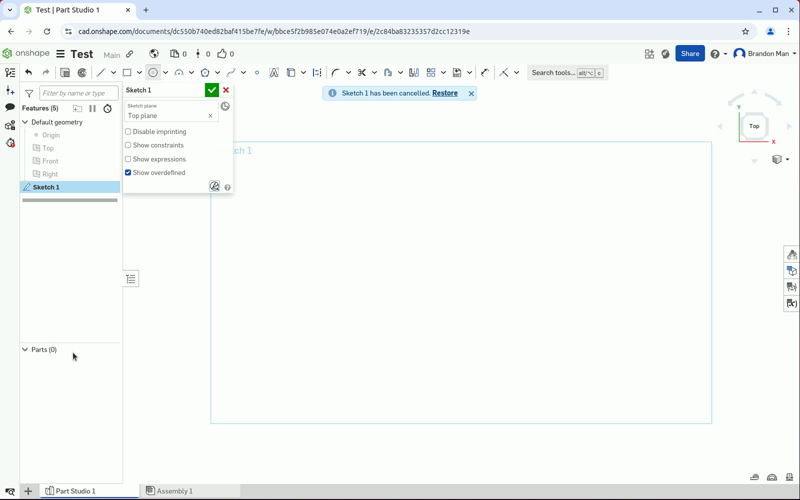
key_down(shift)
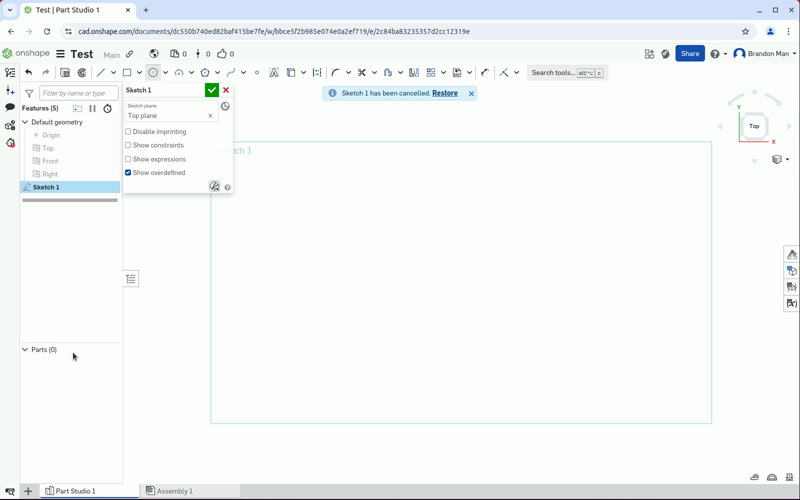
mouse_move(461, 282)
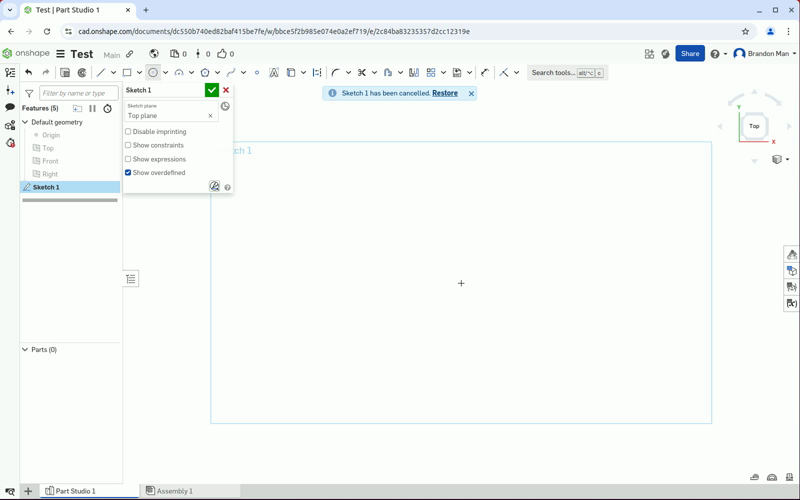
click(461, 282)
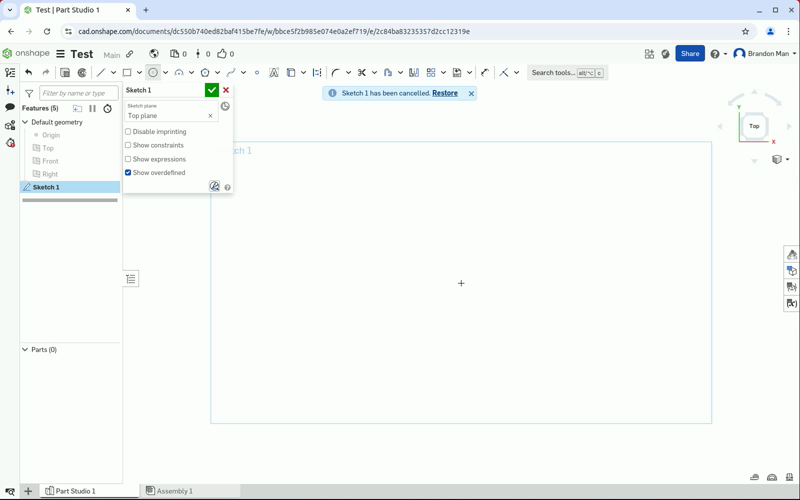
key_up(shift)
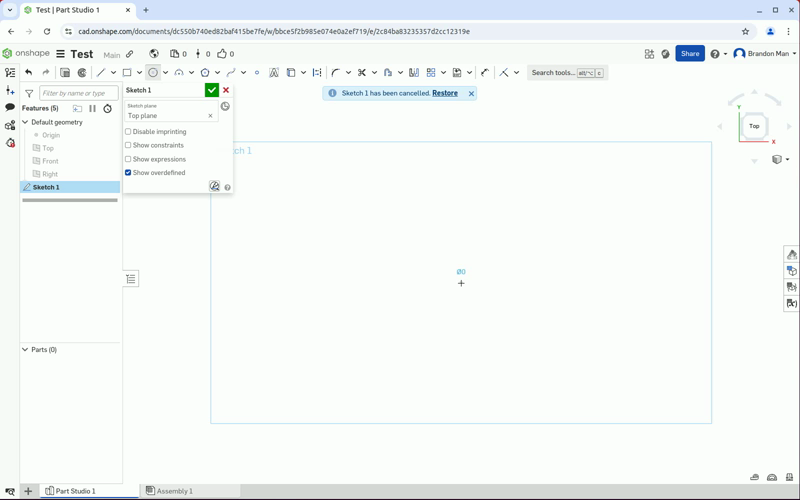
mouse_move(504, 282)
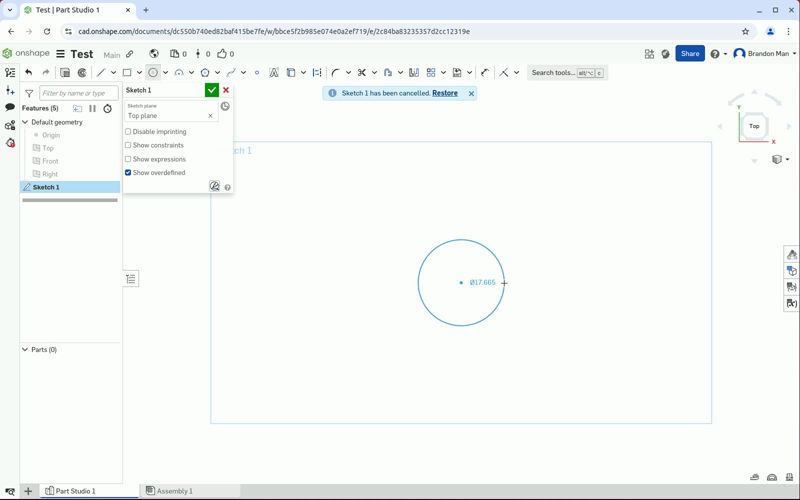
click(504, 282)
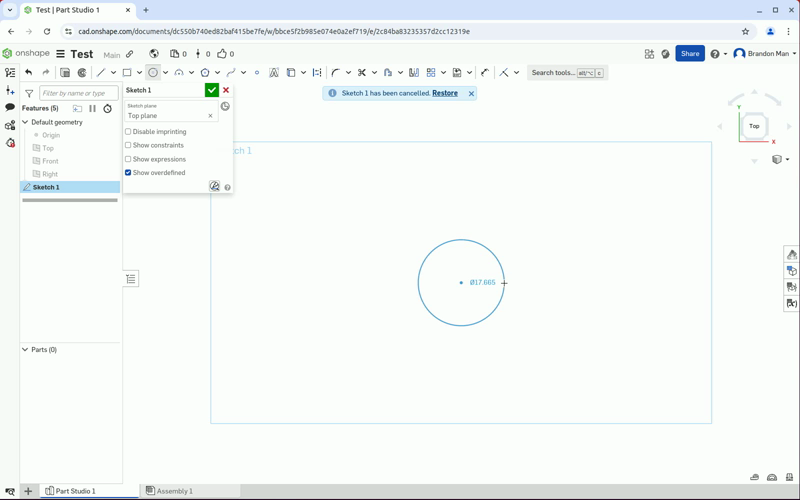
key(esc)
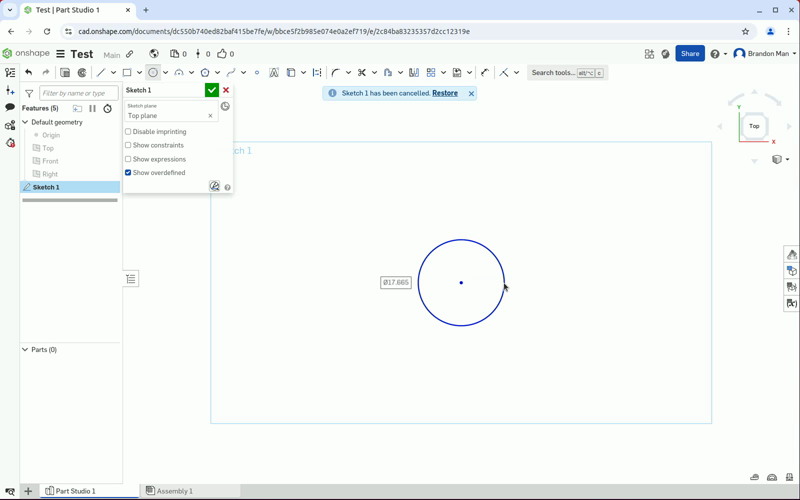
key(c)
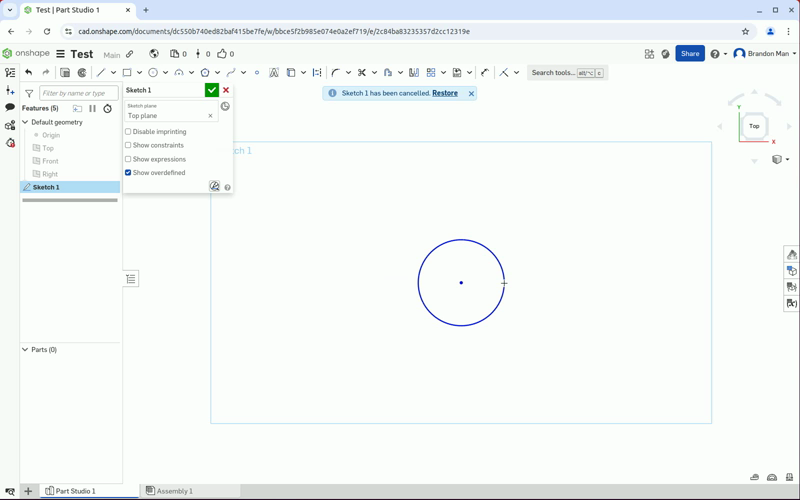
key_down(shift)
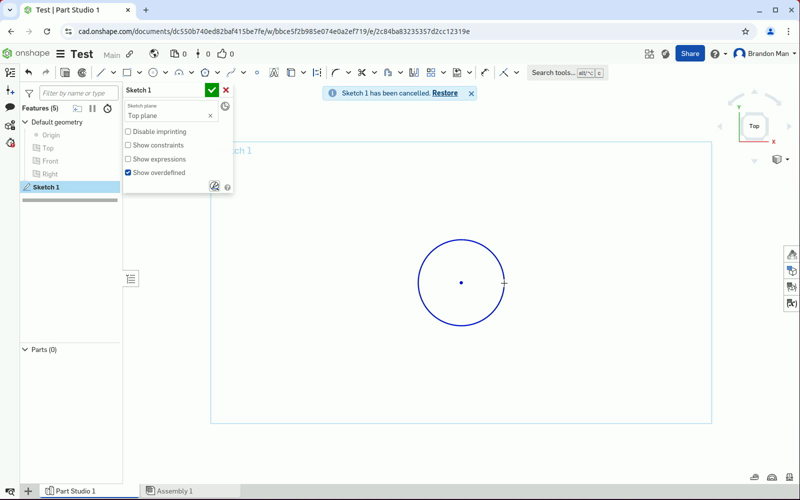
mouse_move(461, 282)
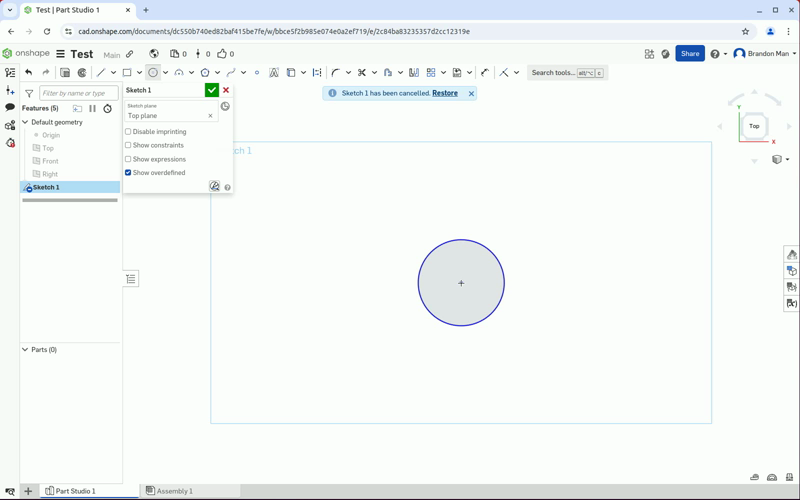
click(461, 282)
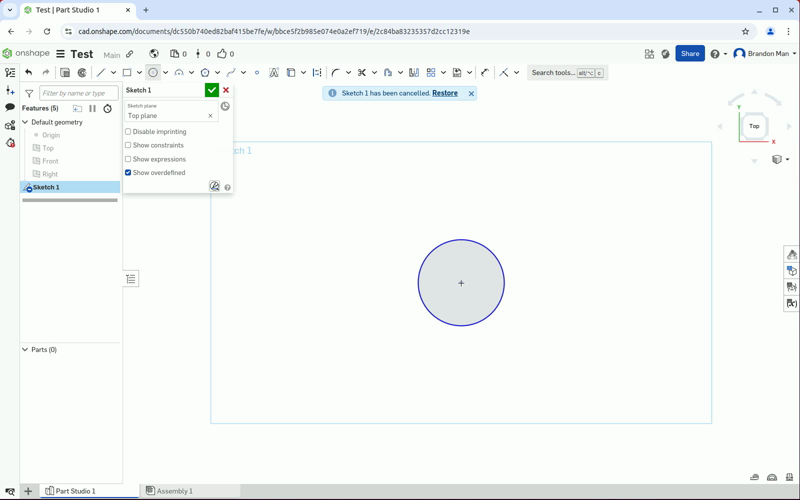
key_up(shift)
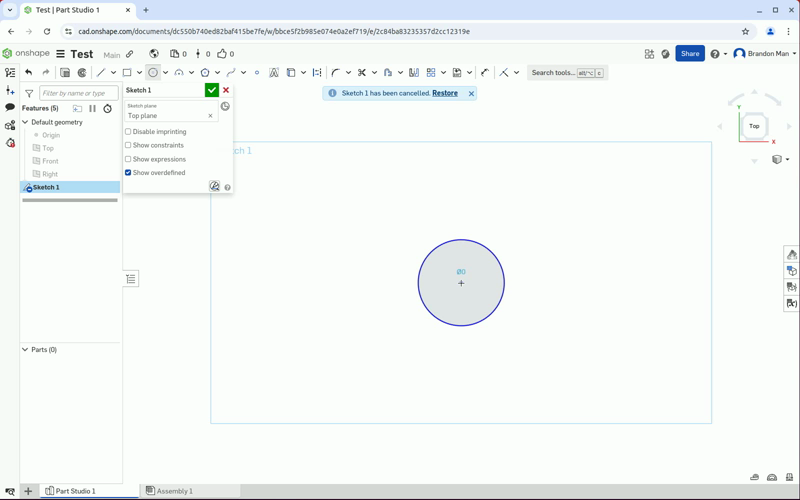
mouse_move(492, 282)
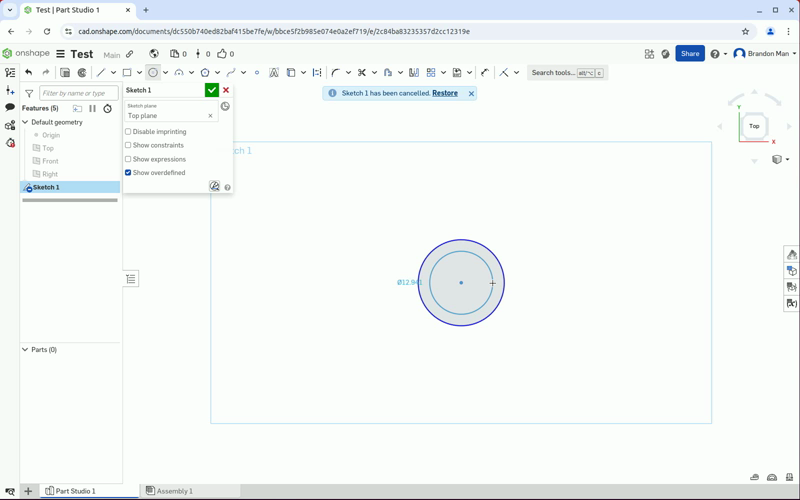
click(492, 282)
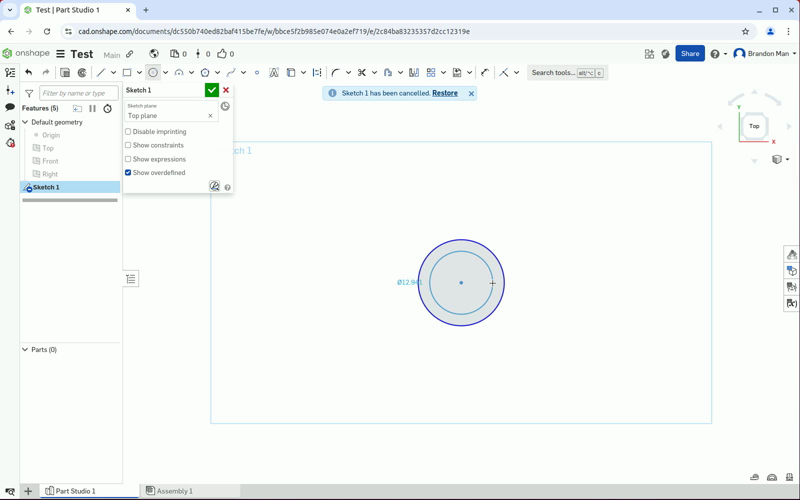
key(esc)
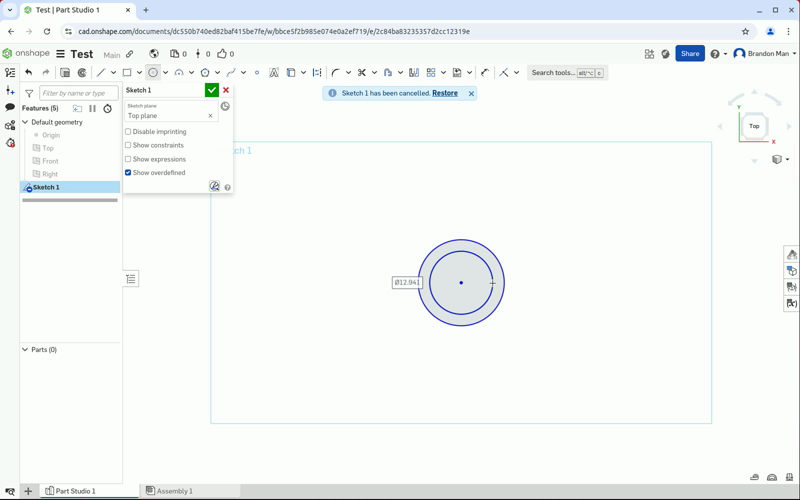
mouse_move(495, 261)
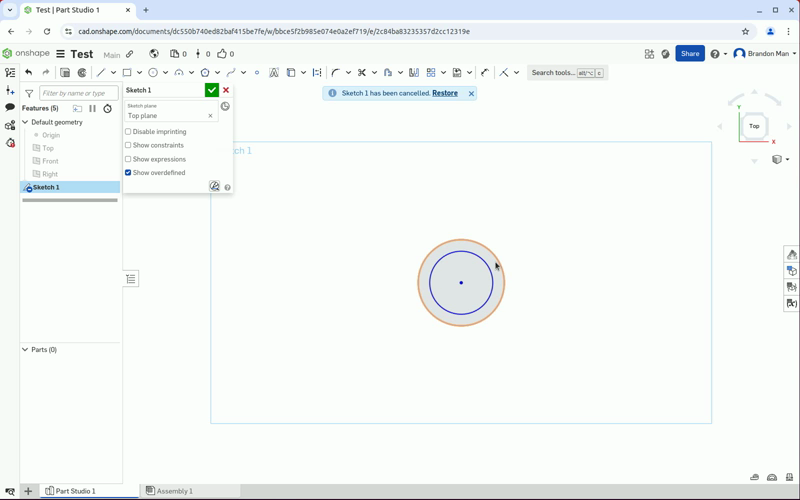
click(495, 261)
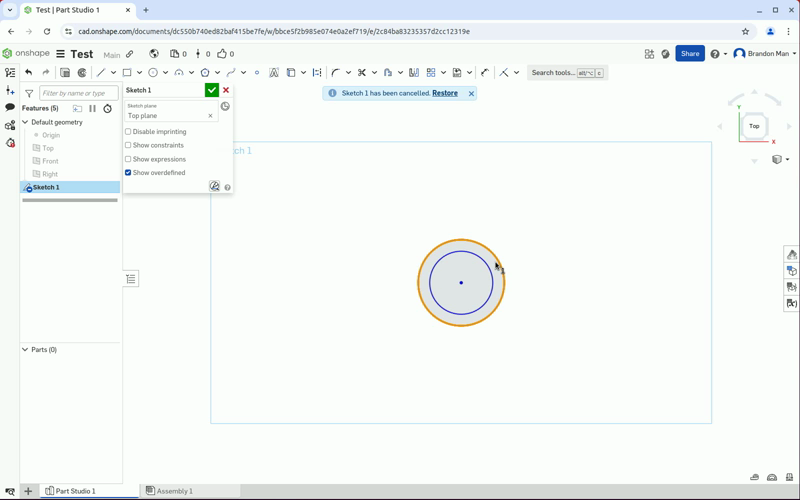
mouse_move(73, 352)
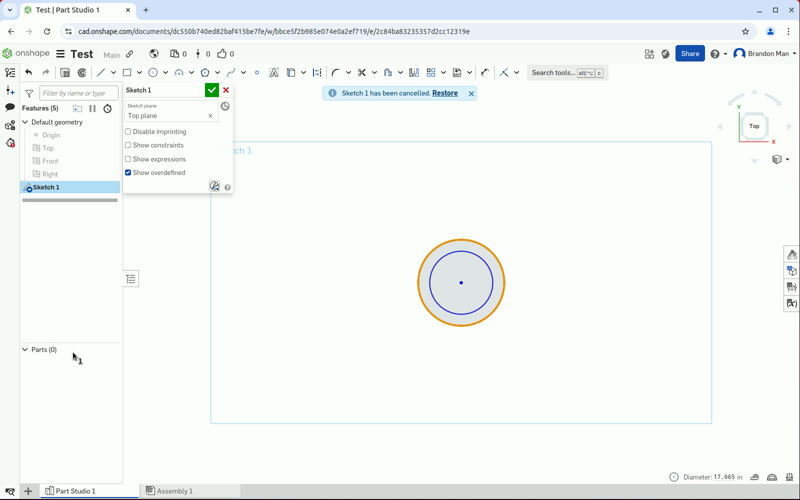
key(shift+y)
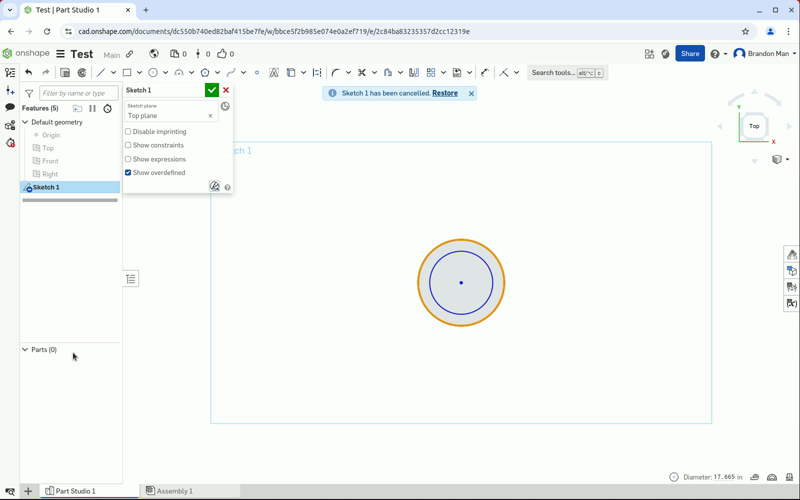
key(shift+e)
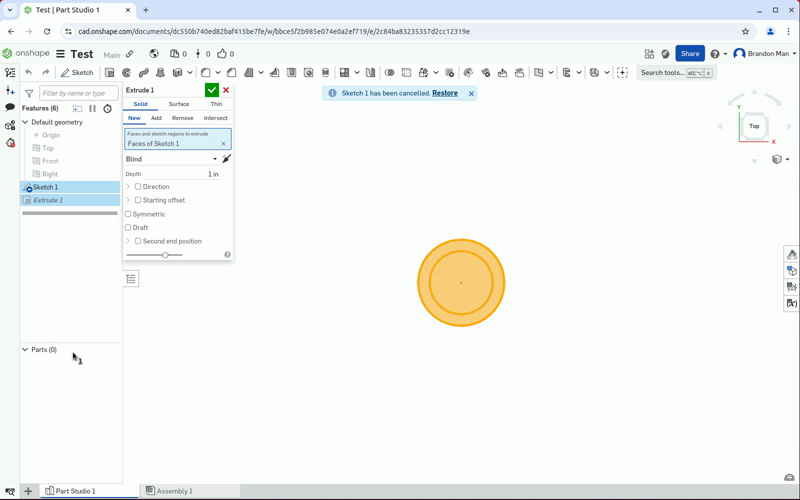
mouse_move(143, 106)
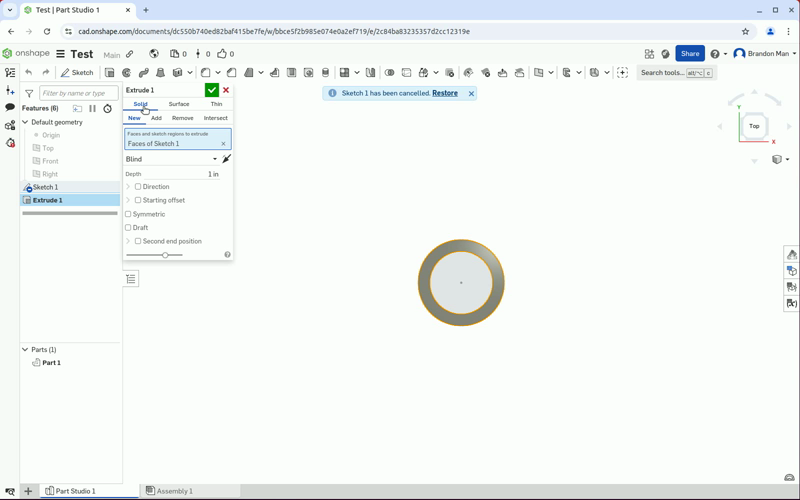
click(143, 106)
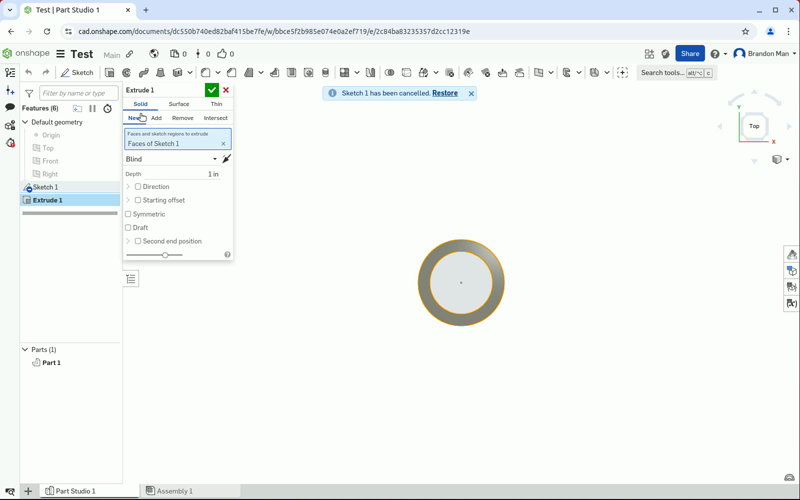
mouse_move(137, 120)
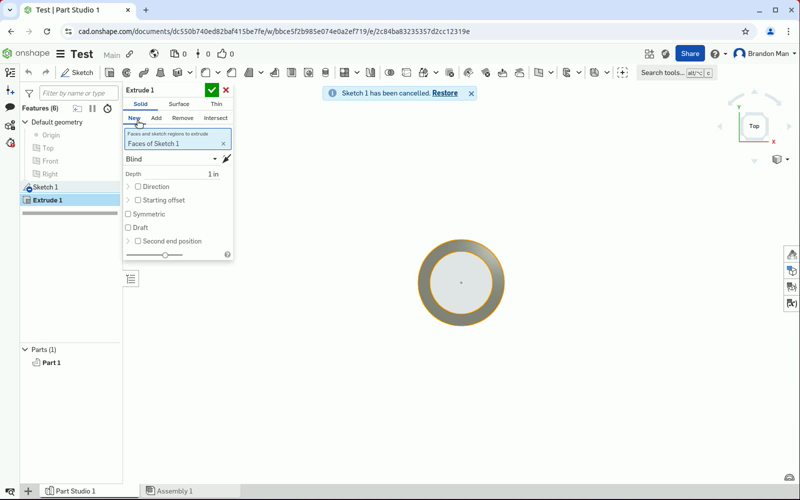
click(137, 120)
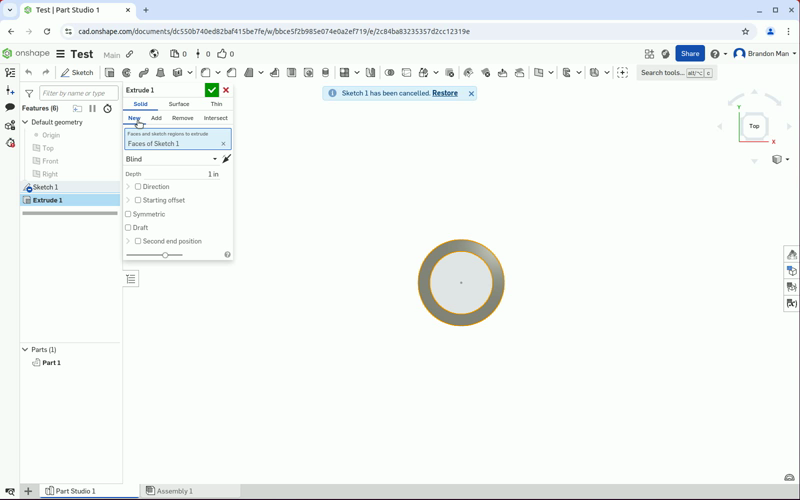
key(tab, 4)
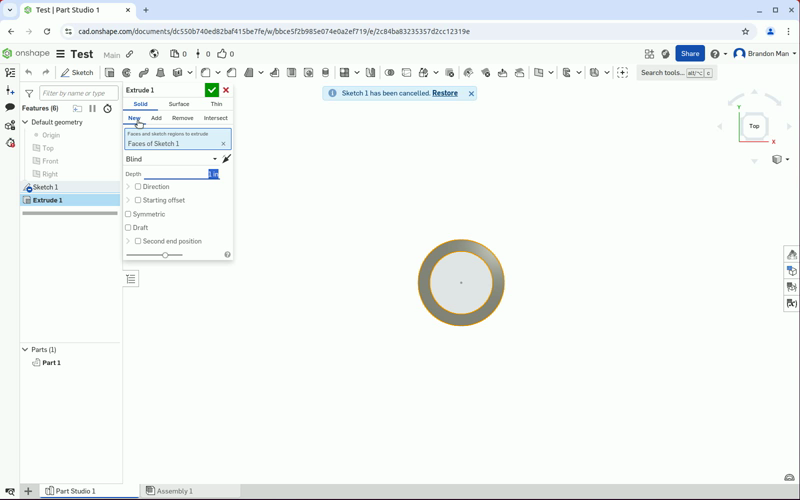
text(9.388)
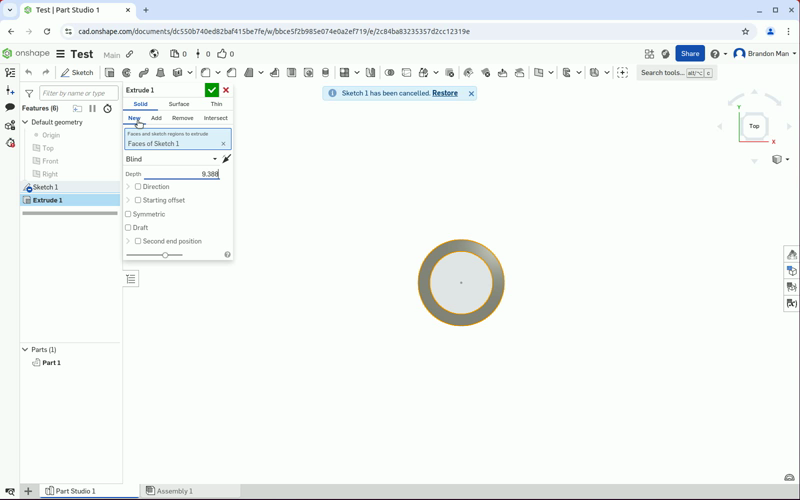
key(enter)
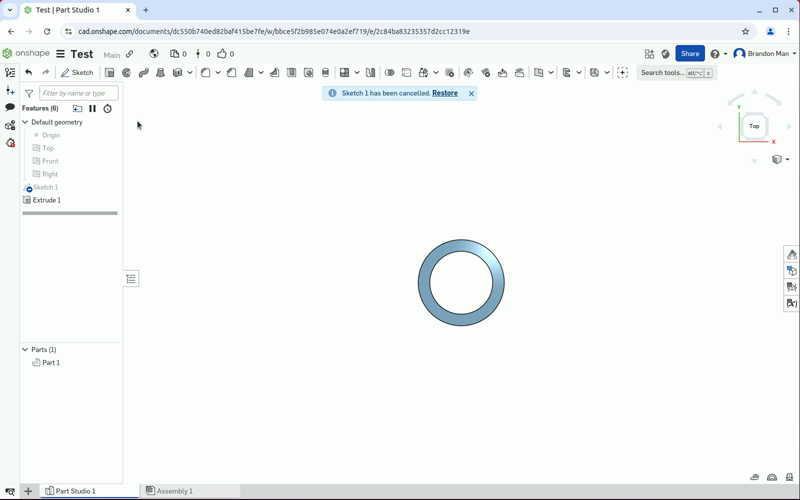
key(shift+h)
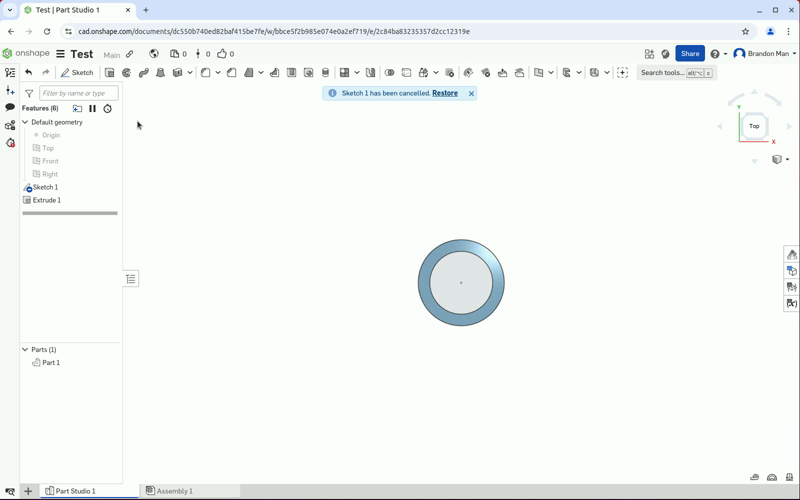
key(shift+h)
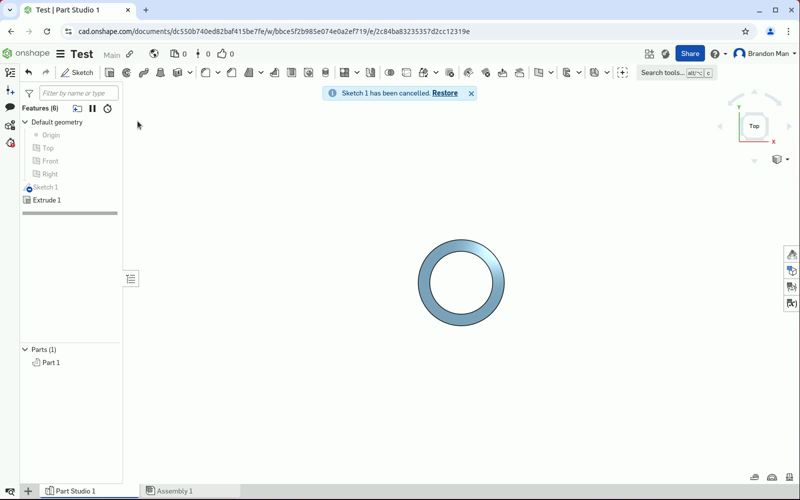
mouse_move(73, 189)
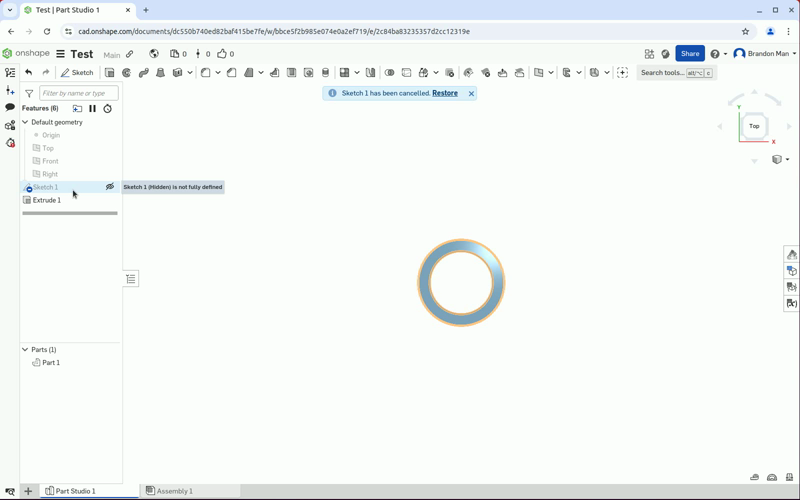
click(73, 189)
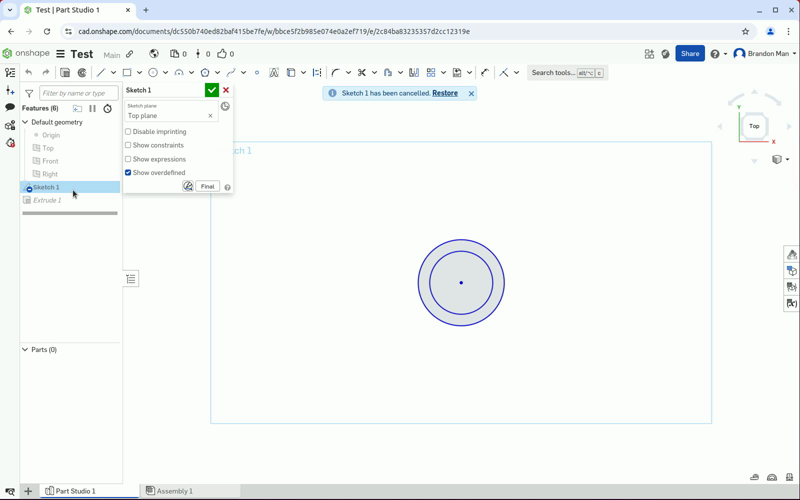
mouse_move(229, 92)
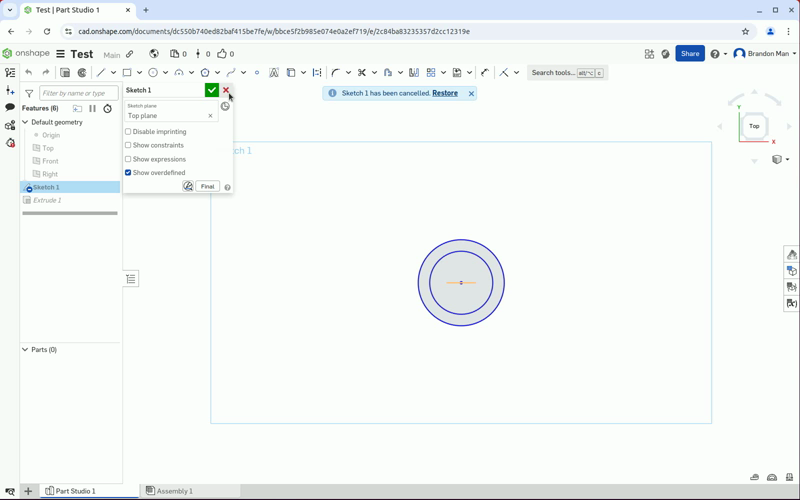
click(229, 92)
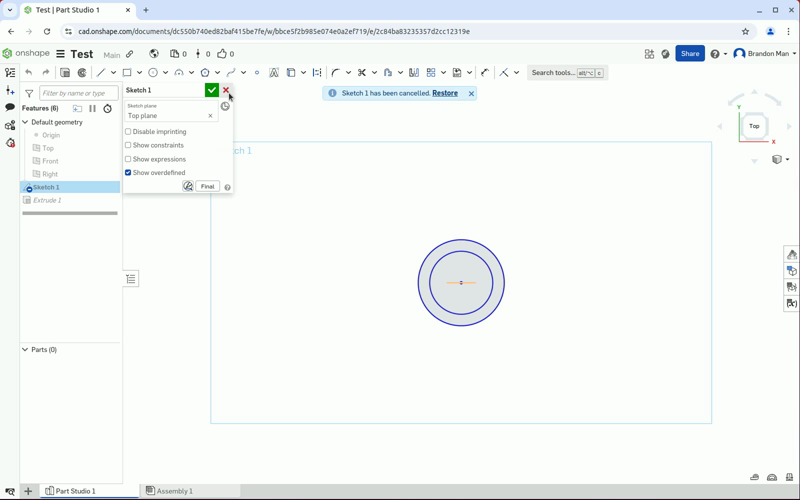
key(shift+s)
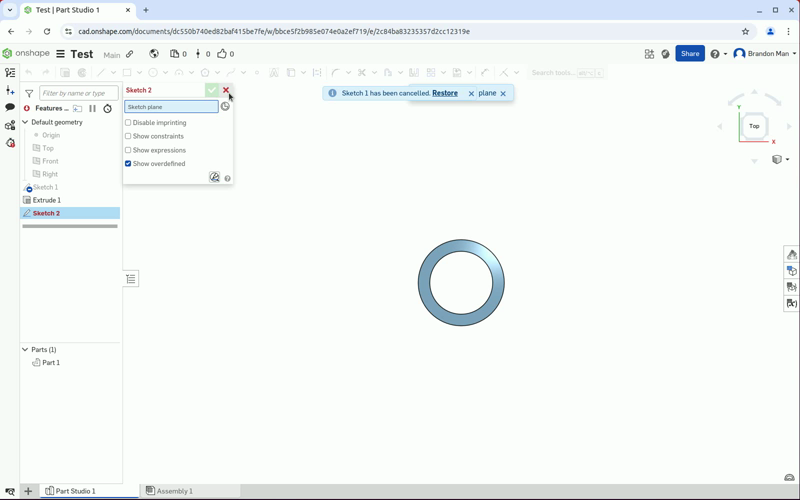
mouse_move(73, 150)
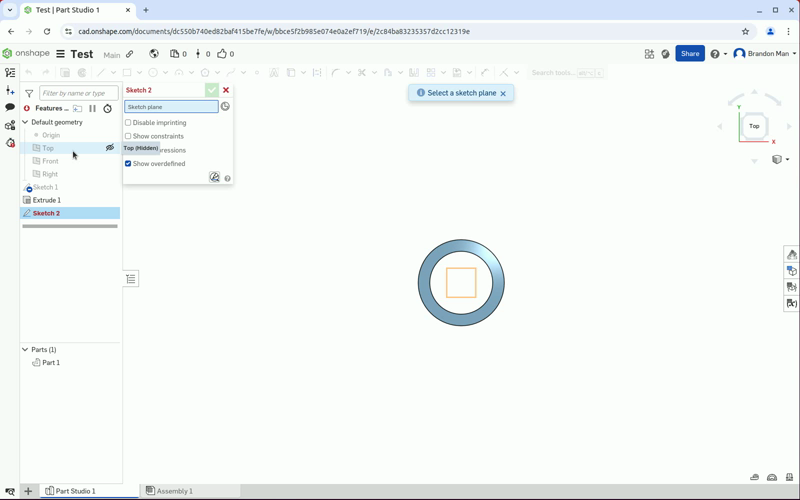
click(73, 150)
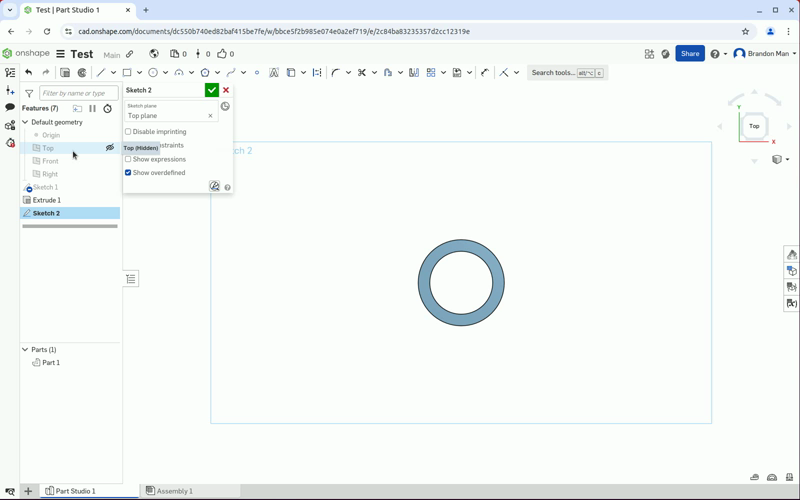
mouse_move(73, 352)
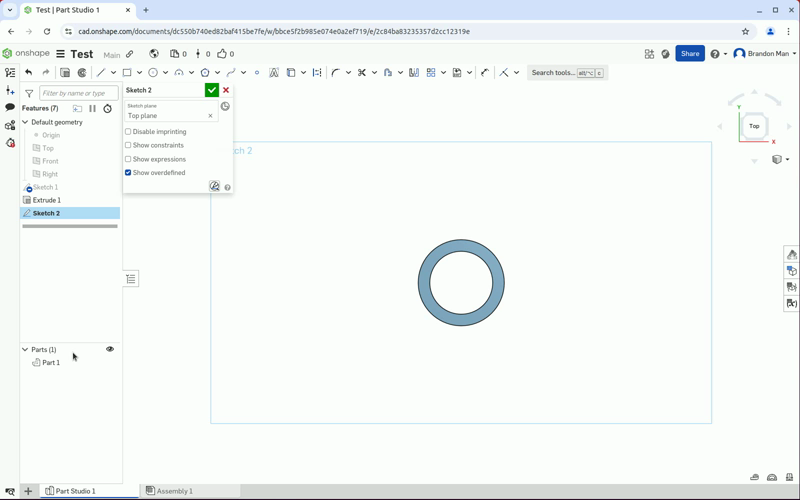
key(y)
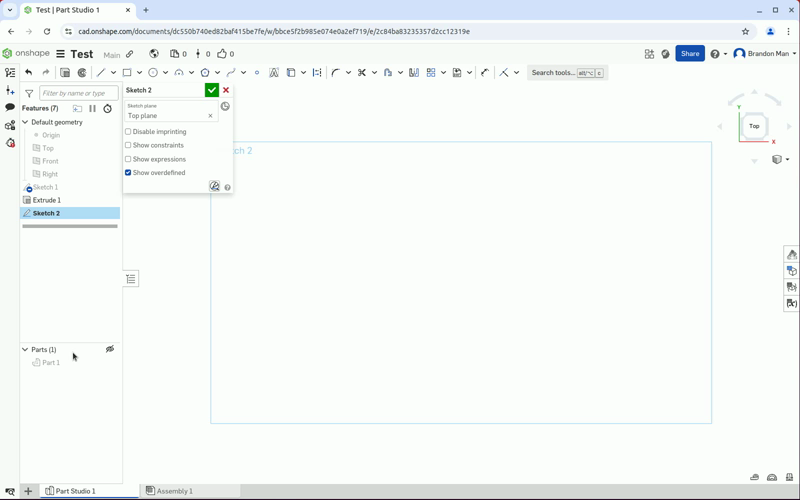
key(l)
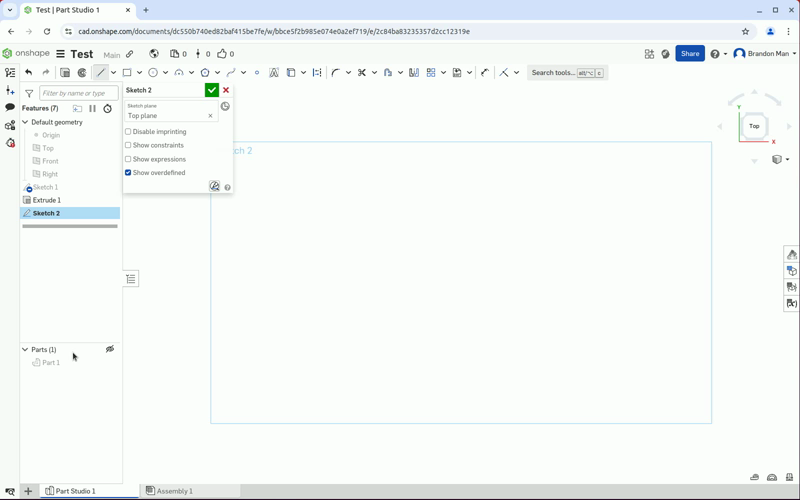
key_down(shift)
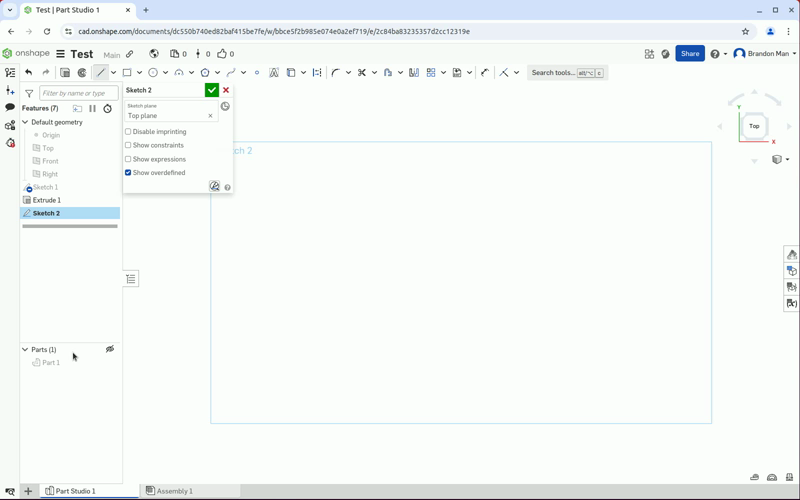
mouse_move(348, 313)
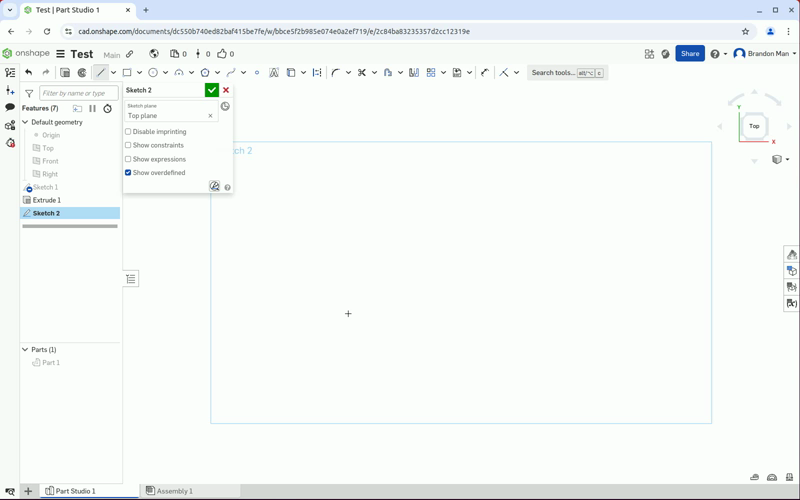
click(348, 313)
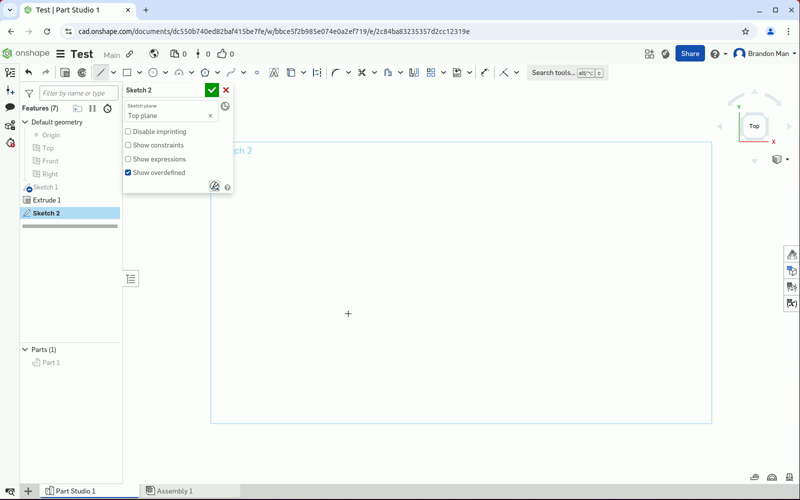
key_up(shift)
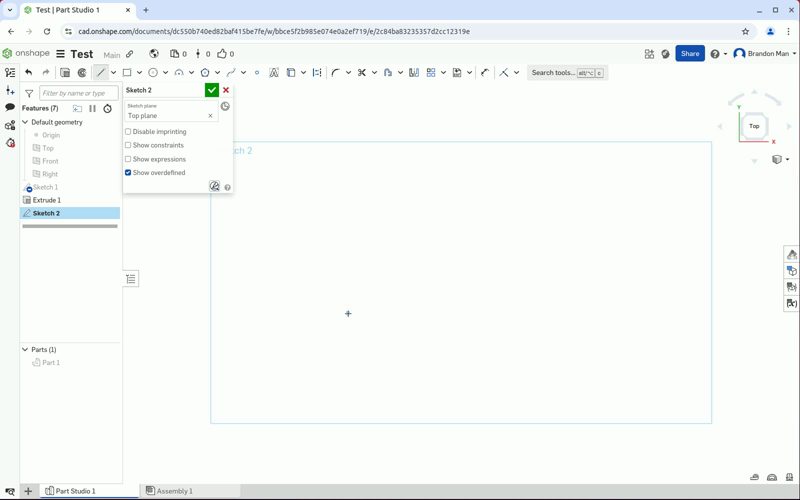
key_down(shift)
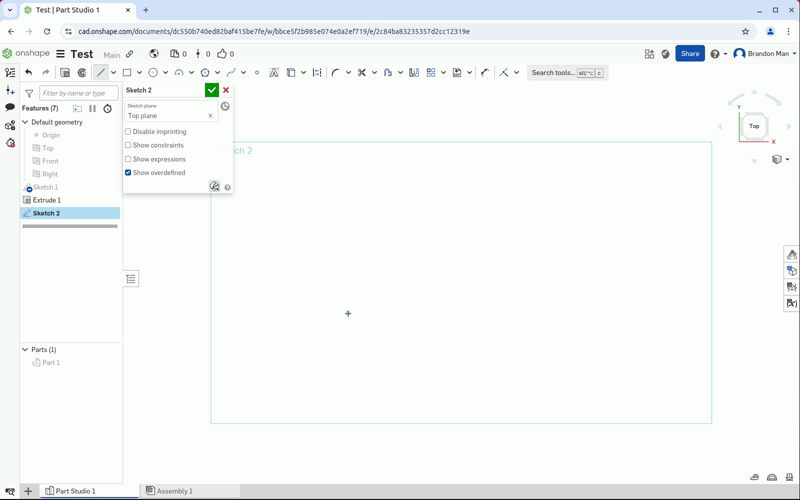
mouse_move(432, 313)
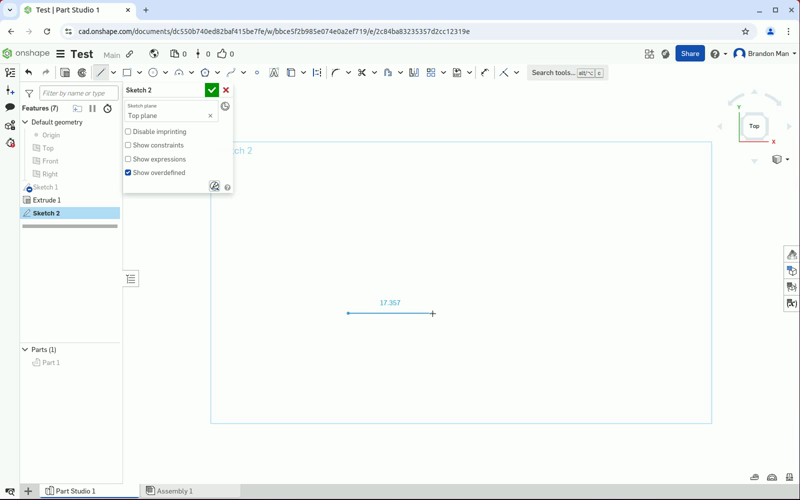
click(432, 313)
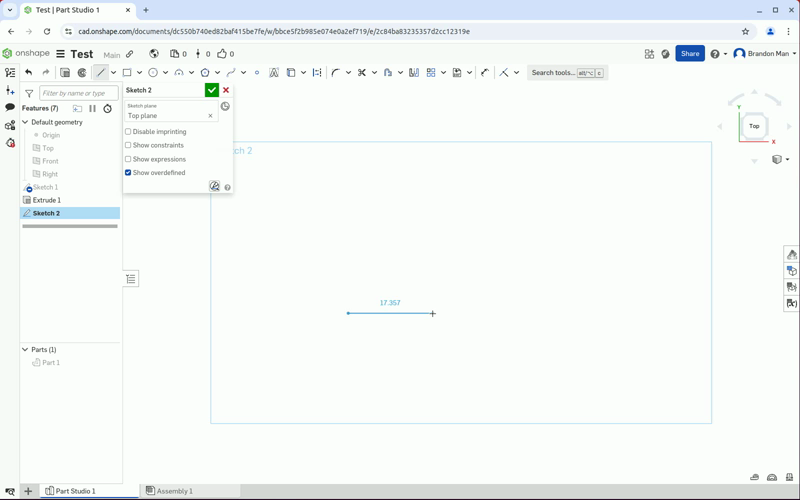
key_up(shift)
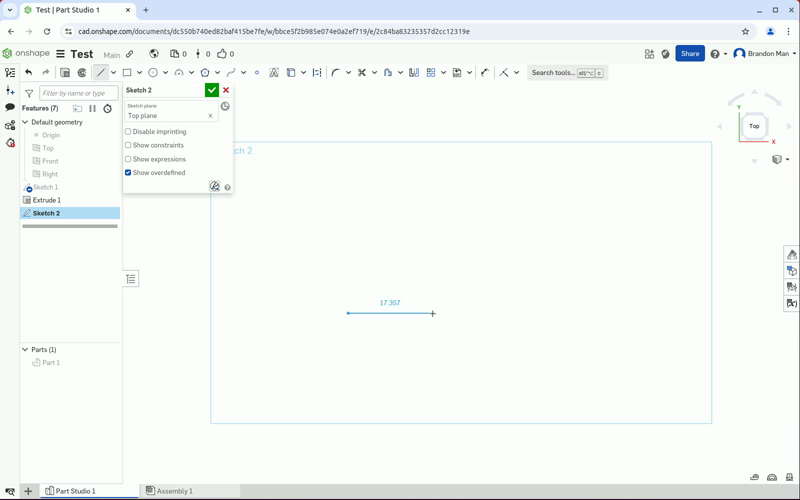
key(esc)
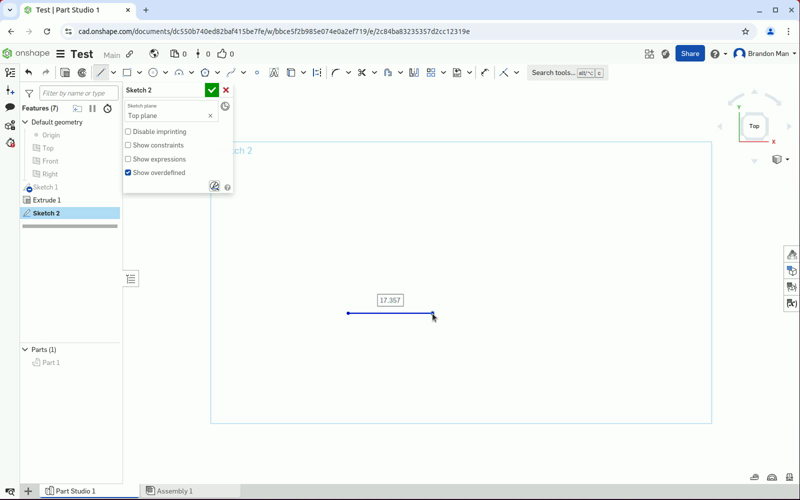
key(a)
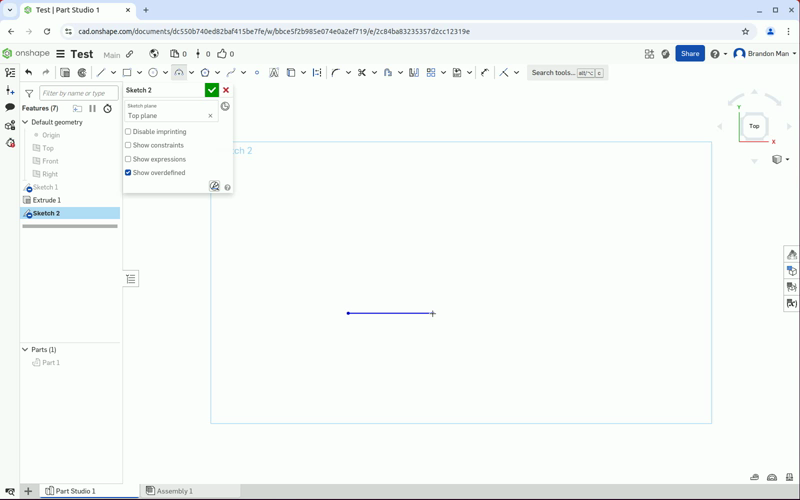
mouse_move(432, 313)
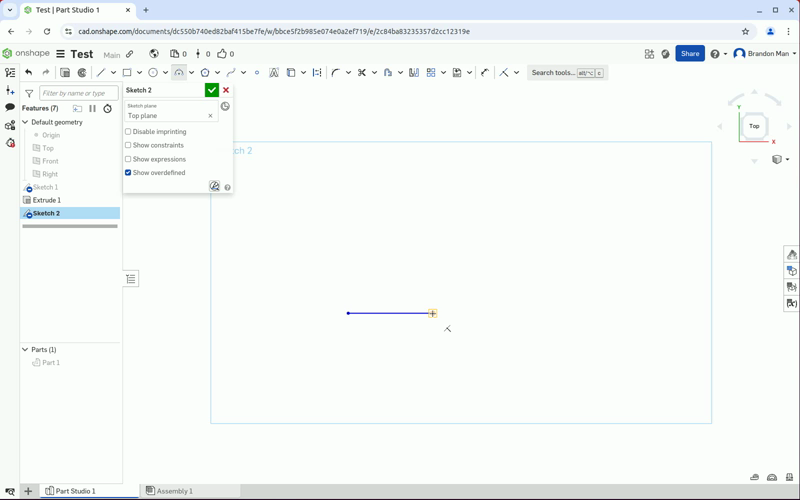
click(432, 313)
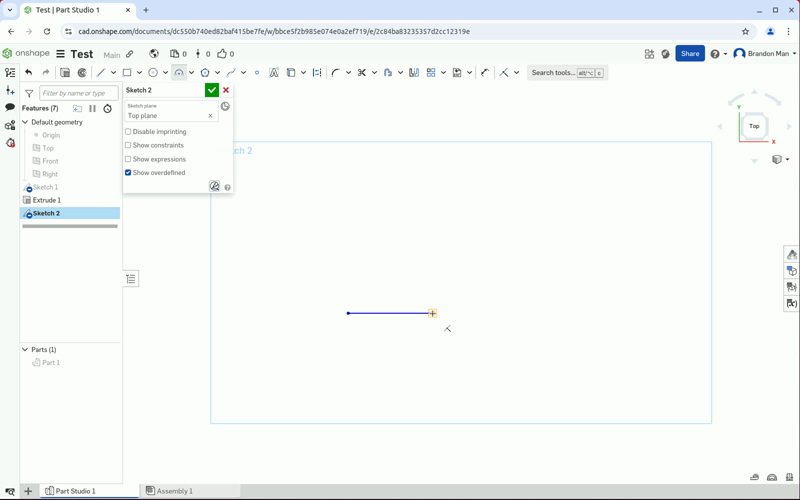
key_down(shift)
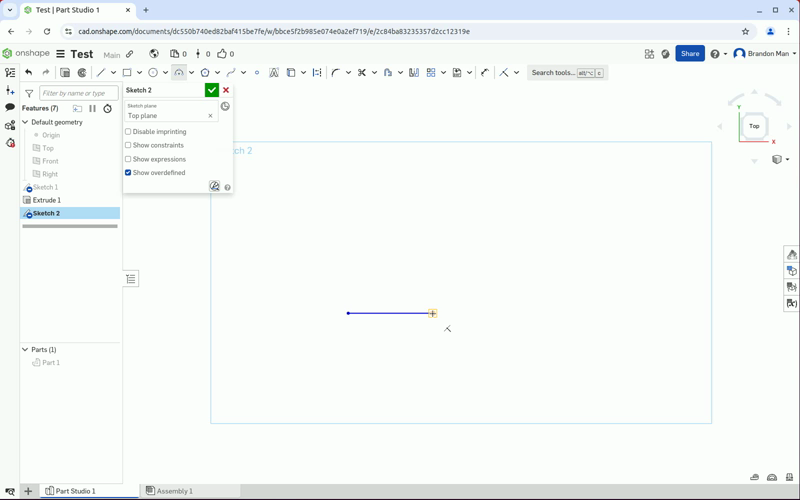
mouse_move(432, 251)
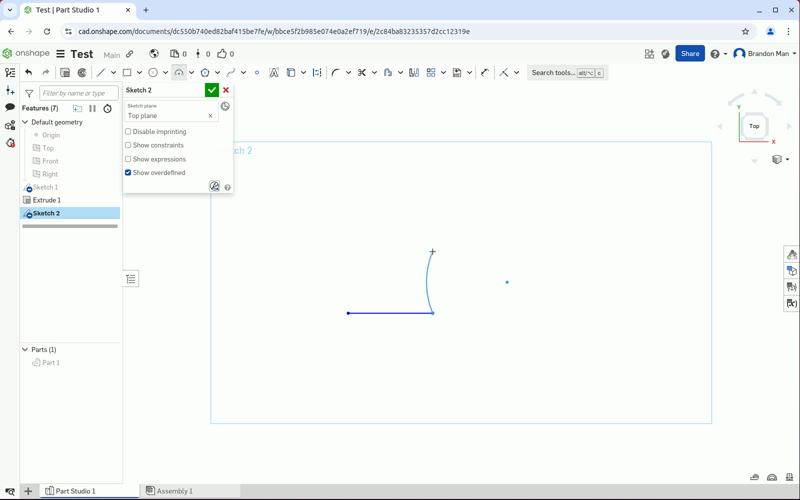
click(432, 251)
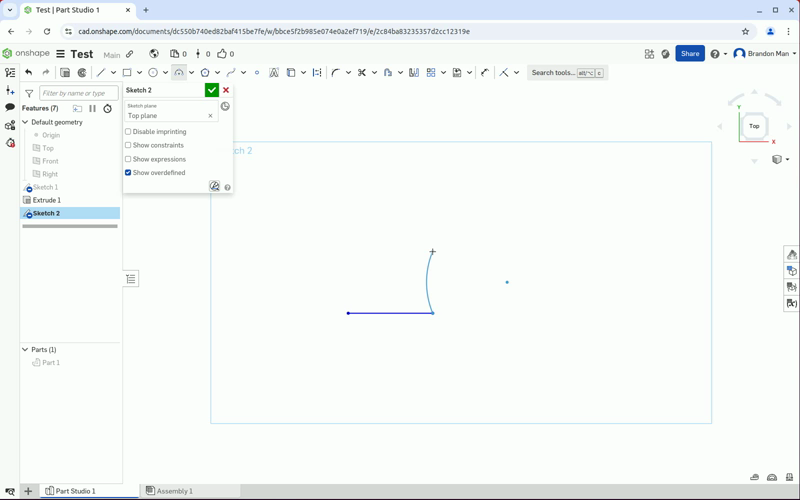
mouse_move(419, 282)
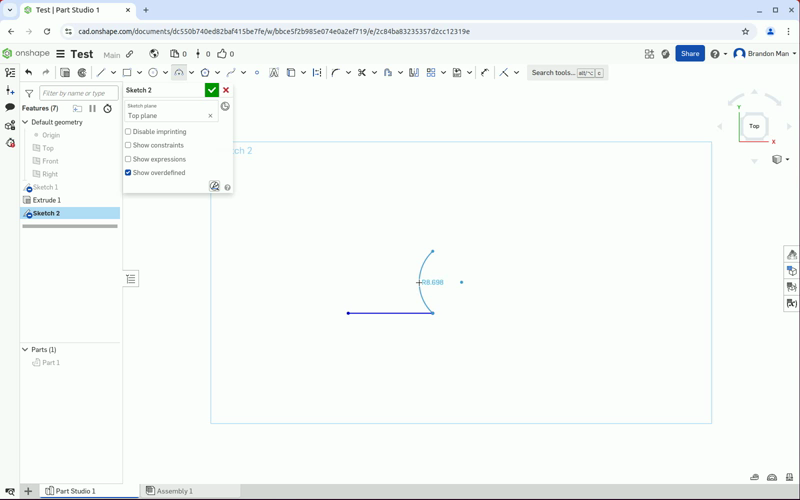
click(419, 282)
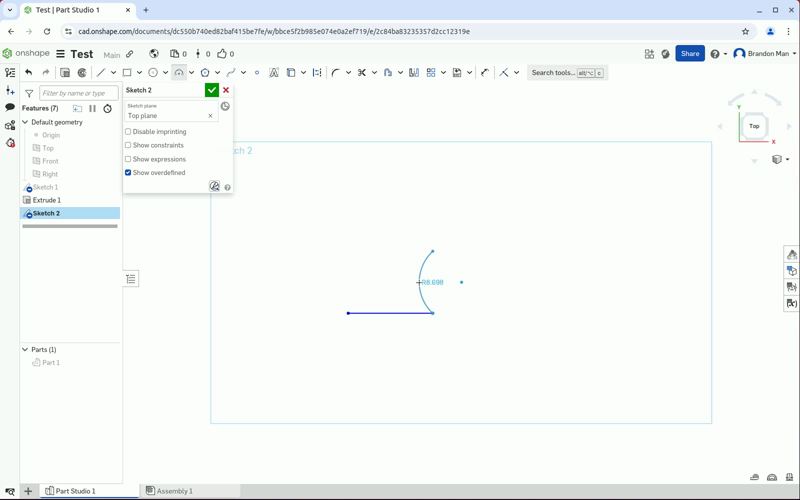
key_up(shift)
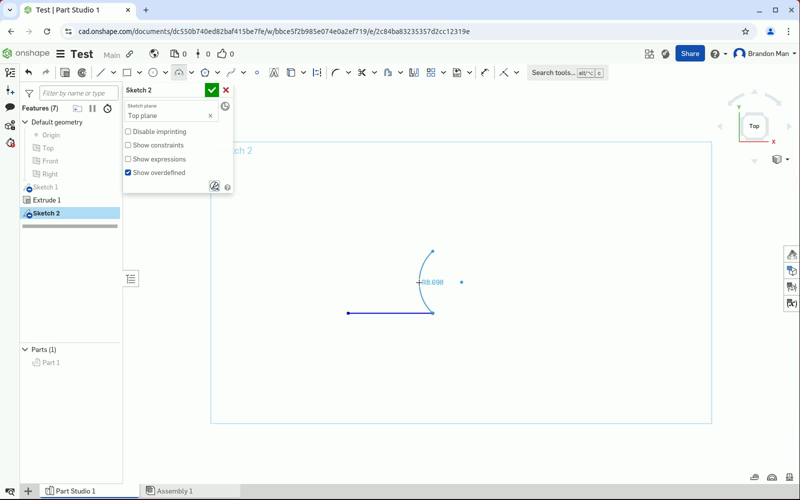
key(esc)
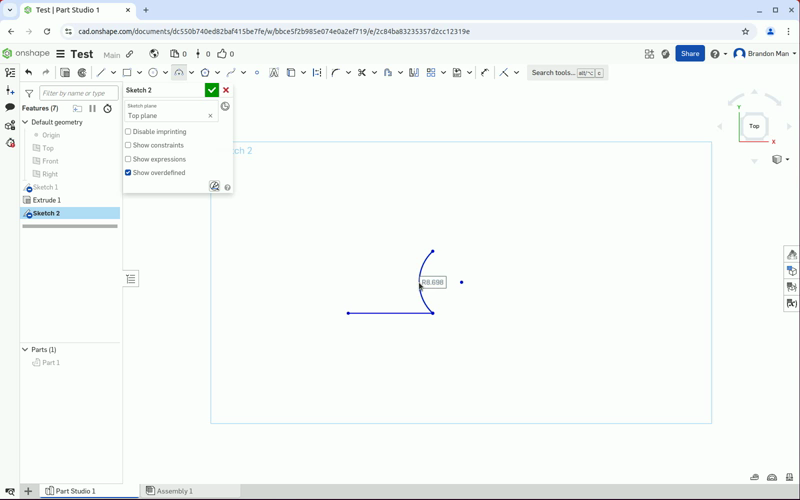
key(l)
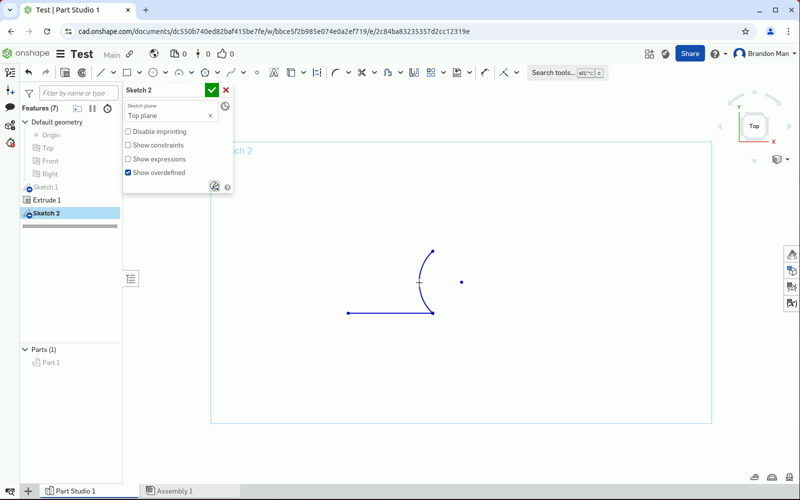
mouse_move(432, 251)
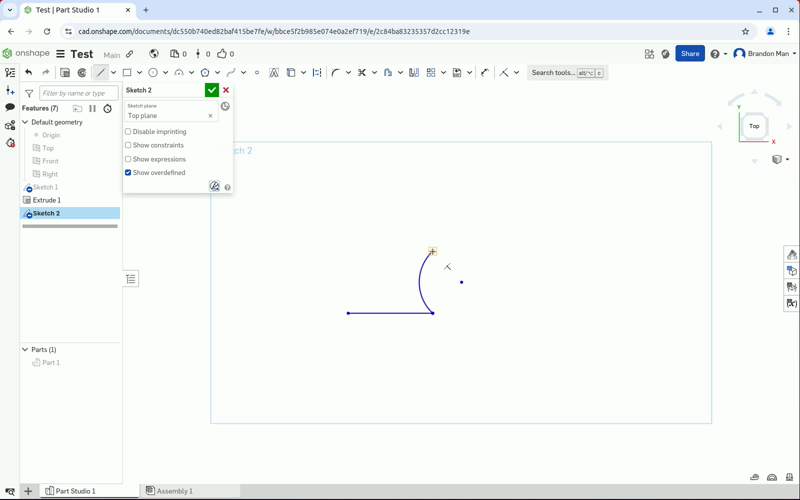
click(432, 251)
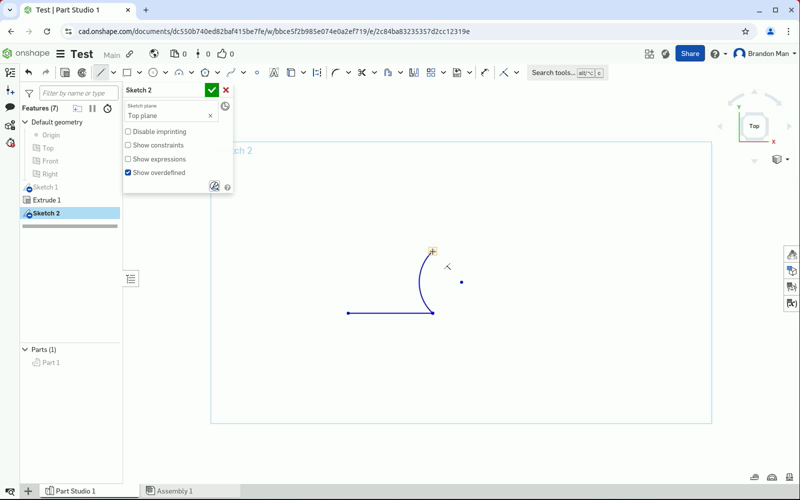
key_down(shift)
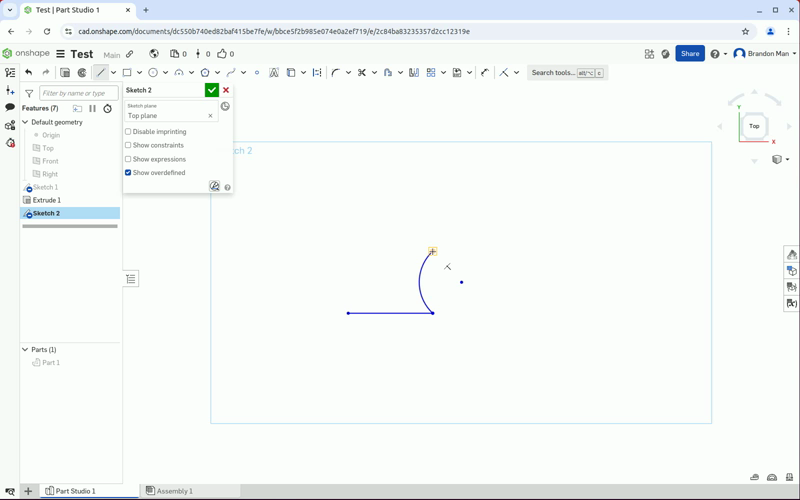
mouse_move(348, 251)
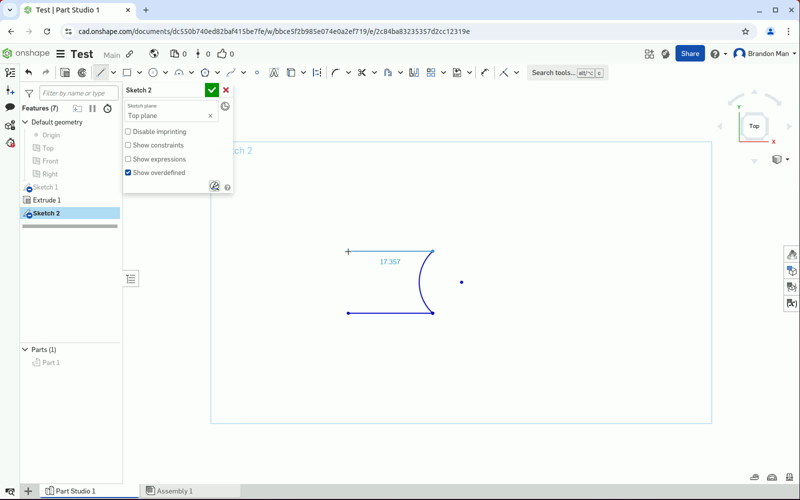
click(348, 251)
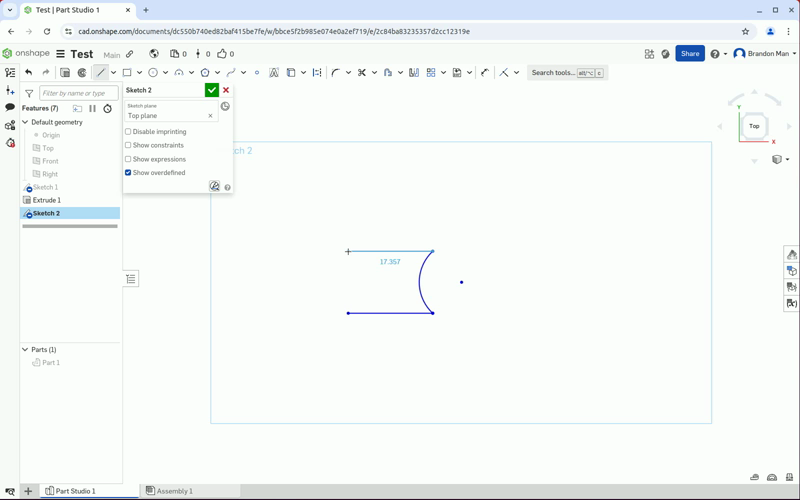
key_up(shift)
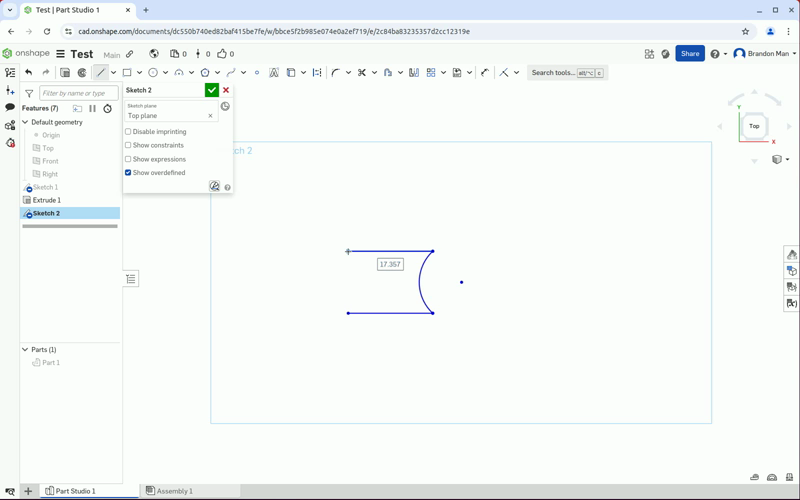
key_down(shift)
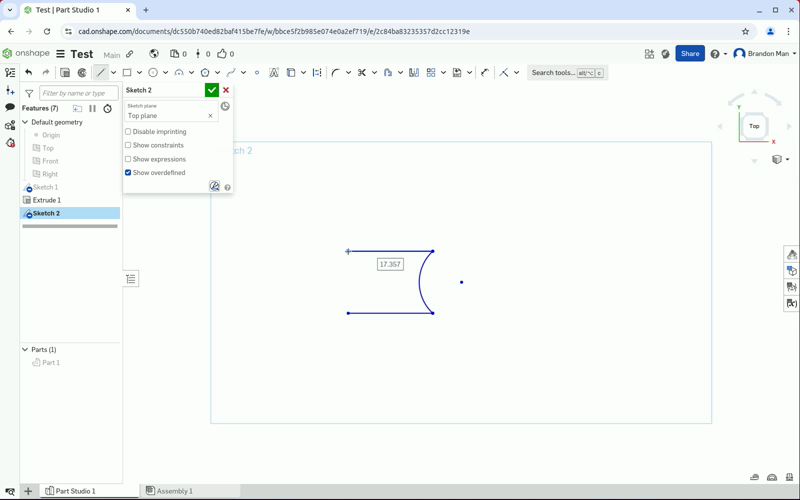
mouse_move(348, 313)
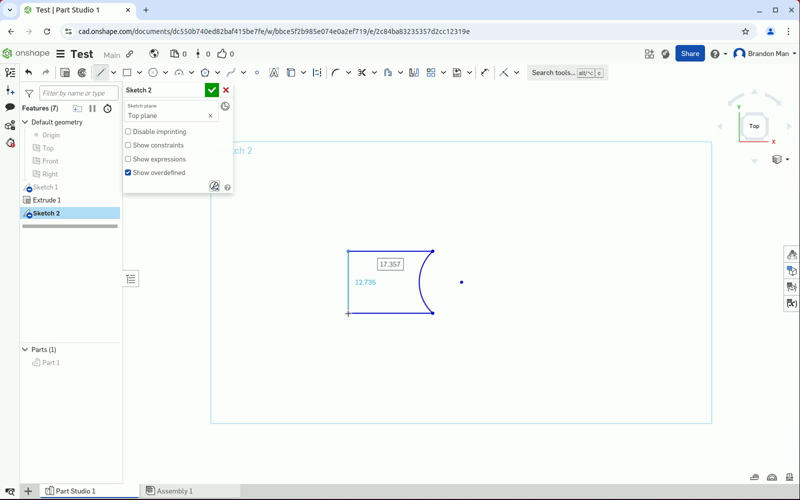
key_up(shift)
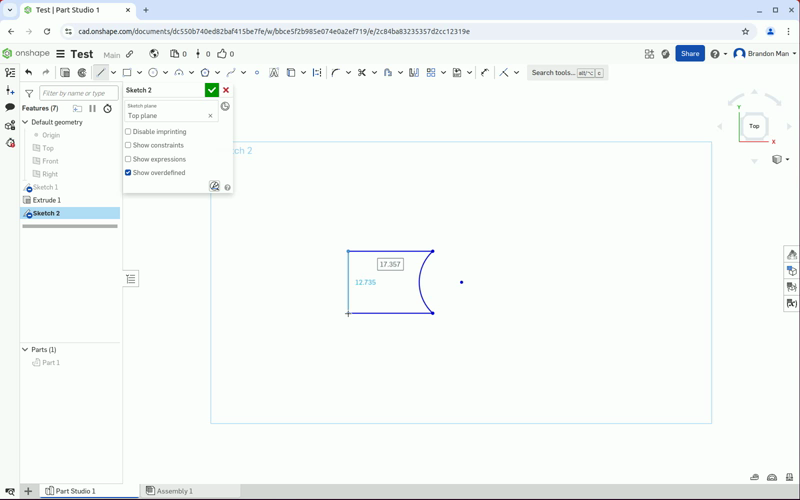
click(348, 313)
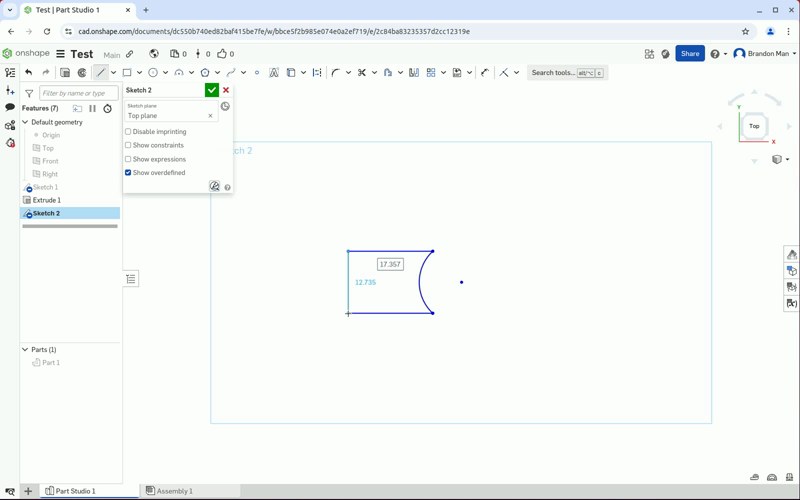
key(esc)
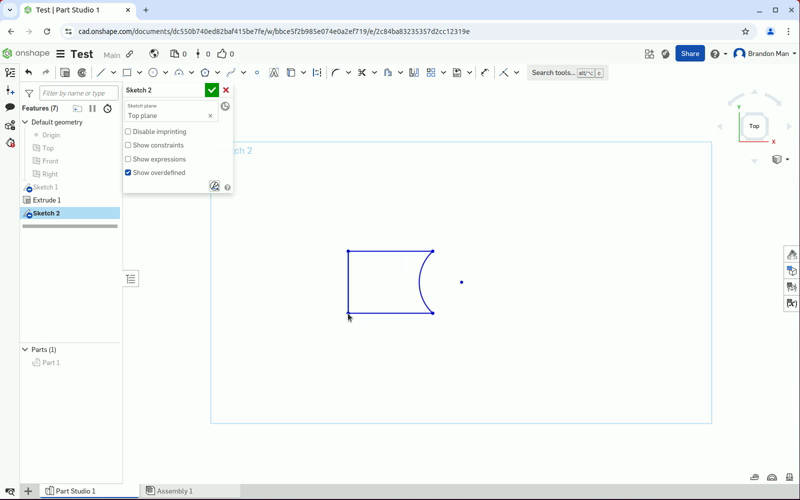
mouse_move(412, 283)
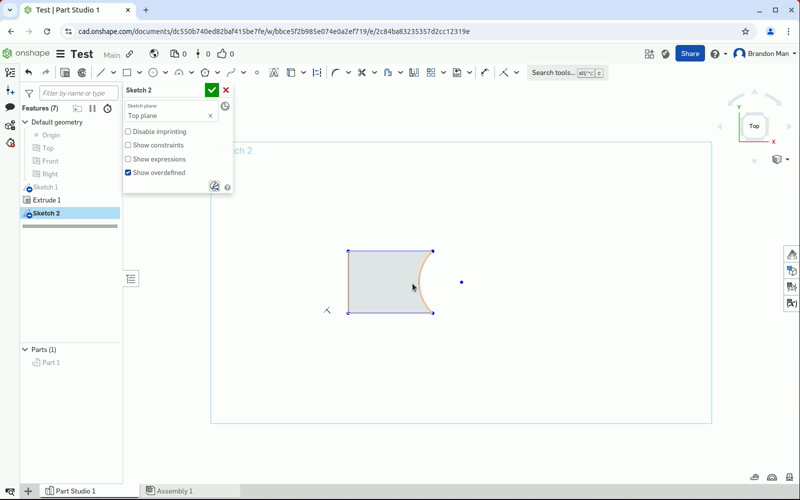
click(412, 283)
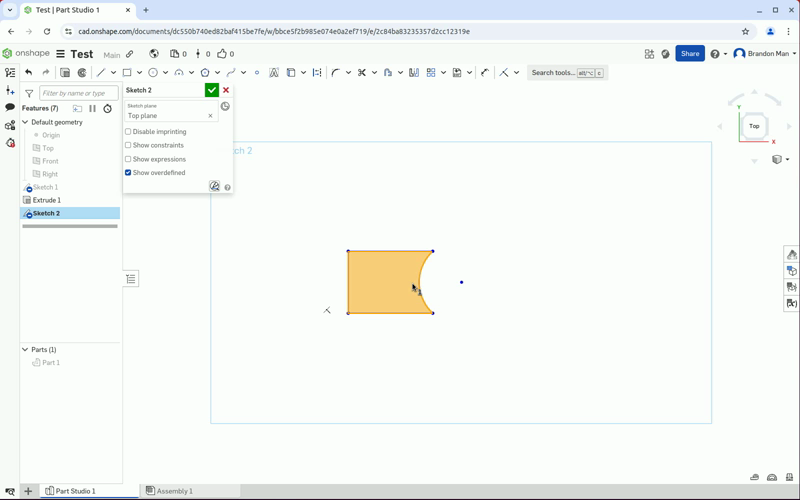
mouse_move(73, 352)
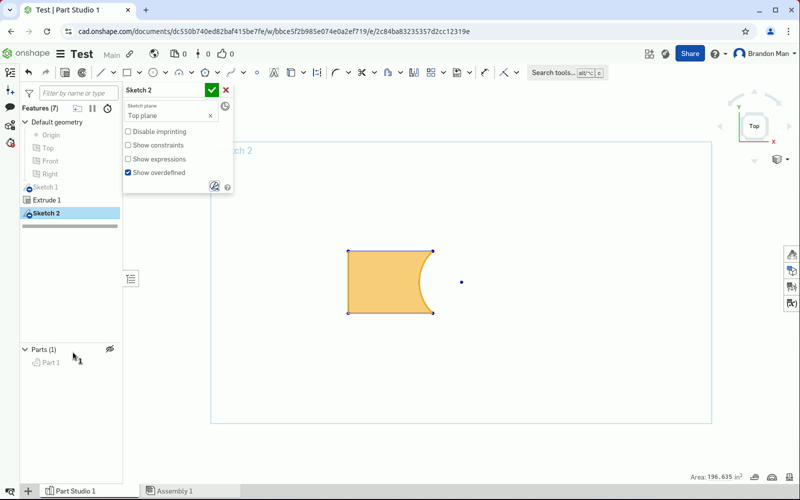
key(shift+y)
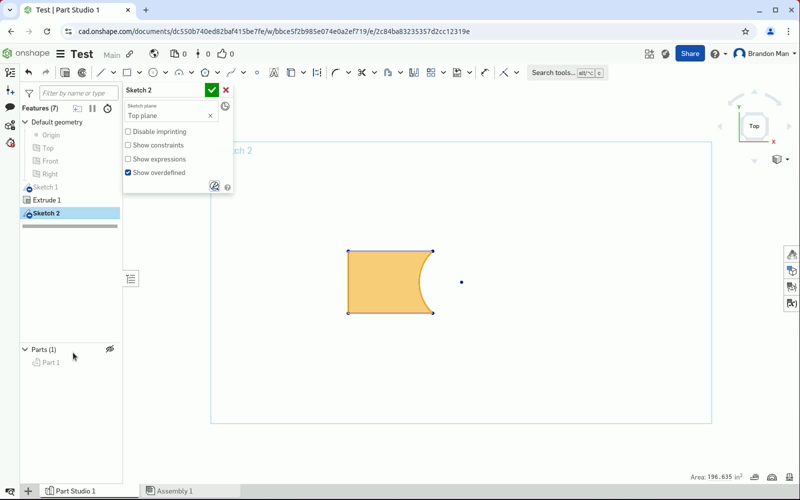
key(shift+e)
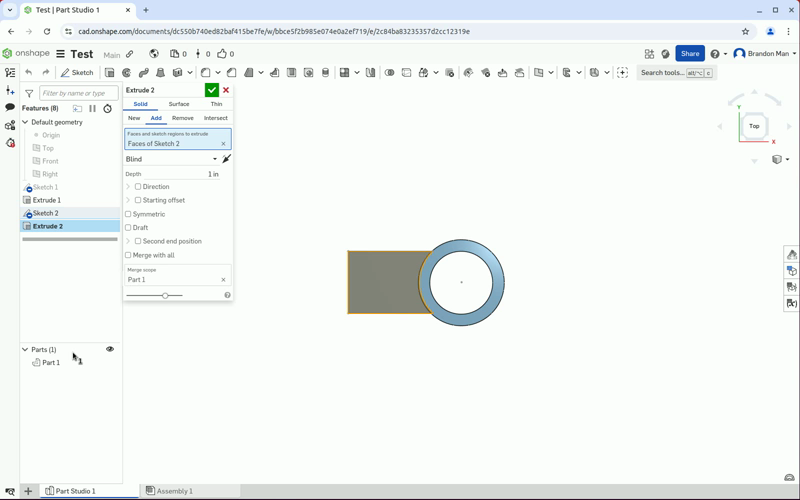
mouse_move(143, 106)
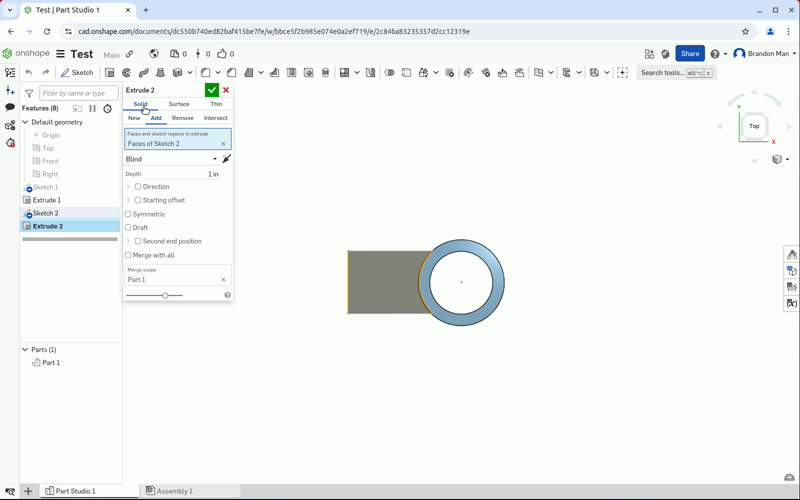
click(143, 106)
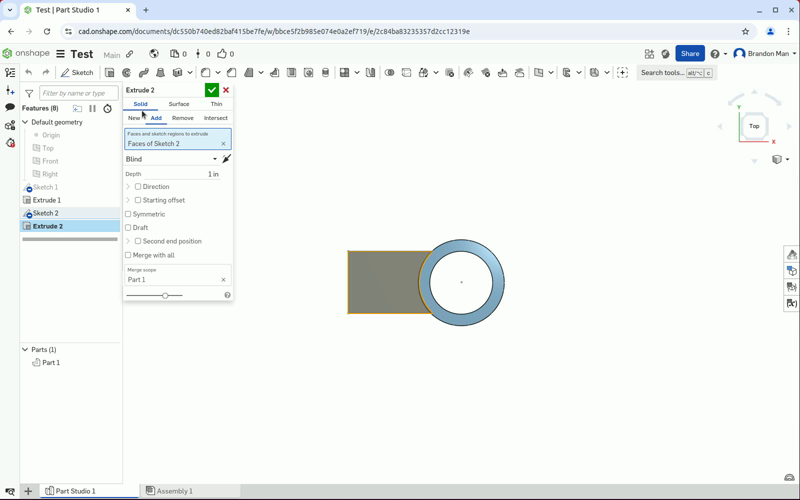
mouse_move(137, 120)
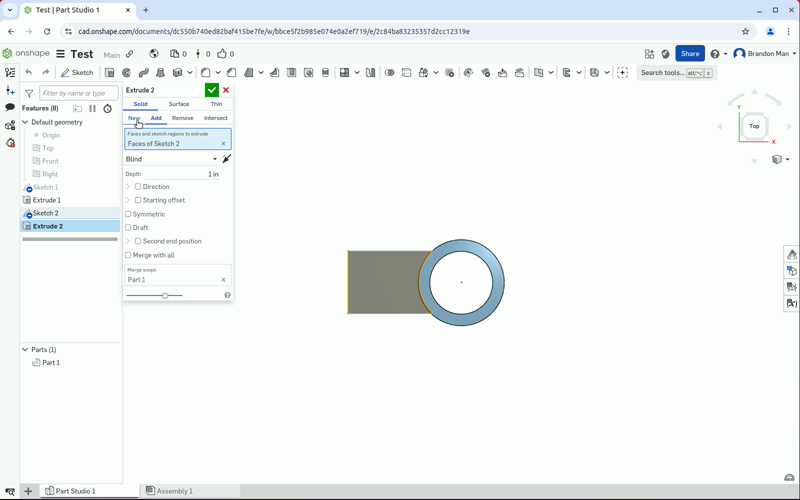
click(137, 120)
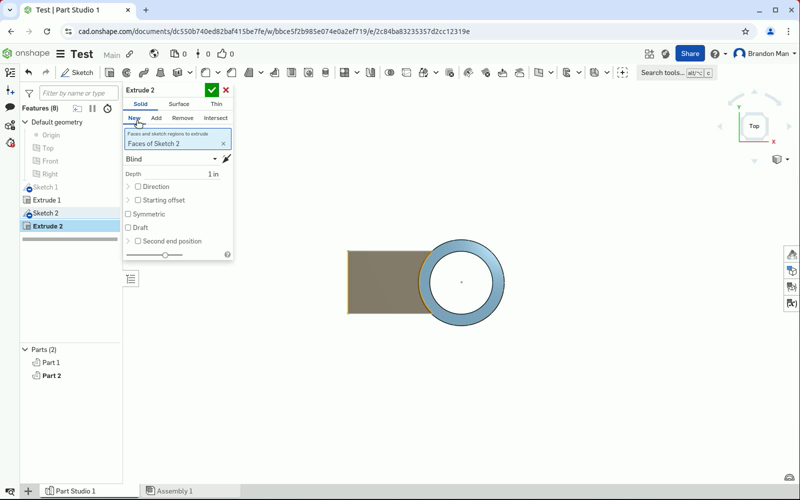
key(tab, 4)
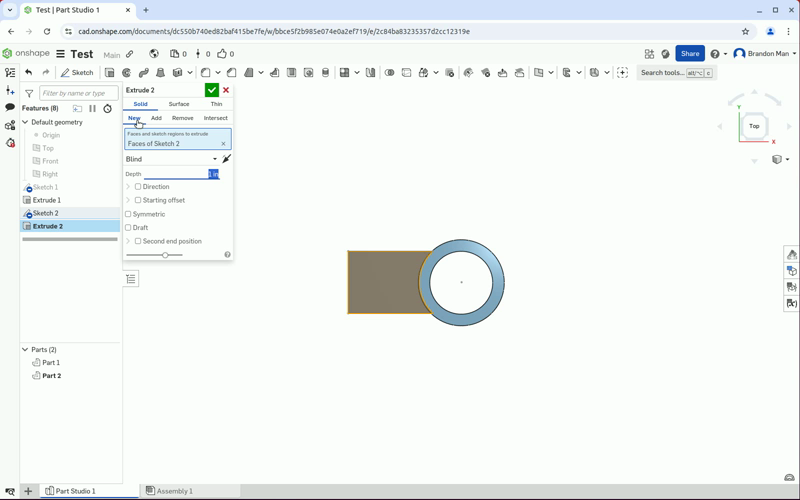
text(3.129)
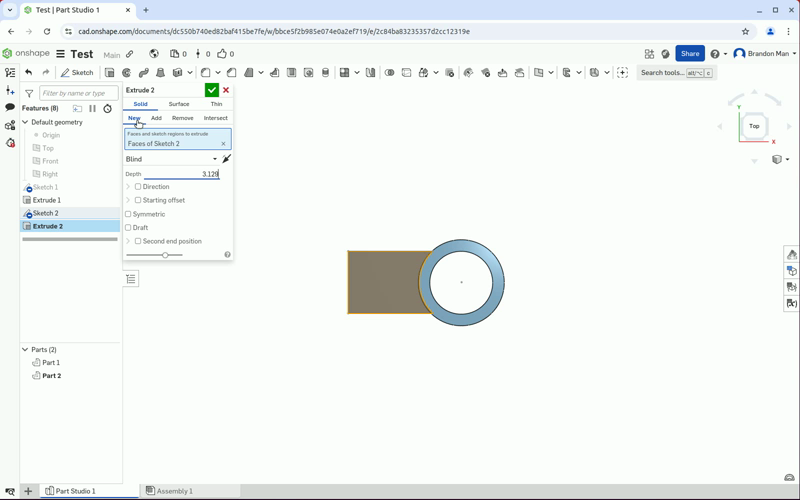
key(enter)
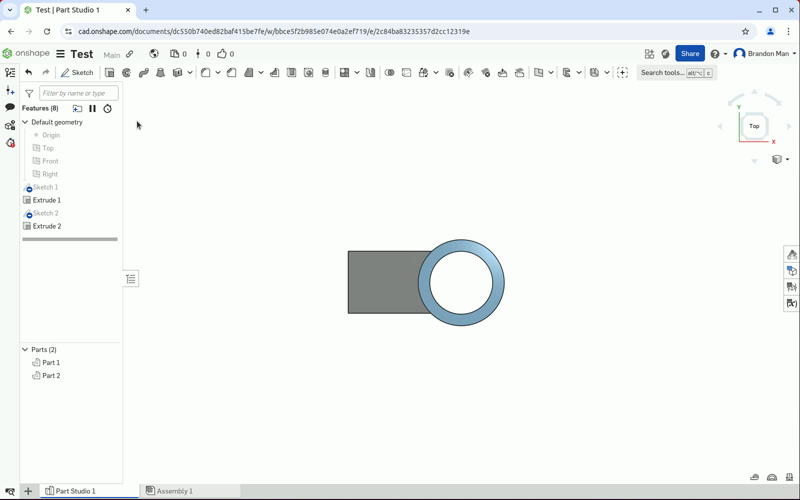
key(shift+h)
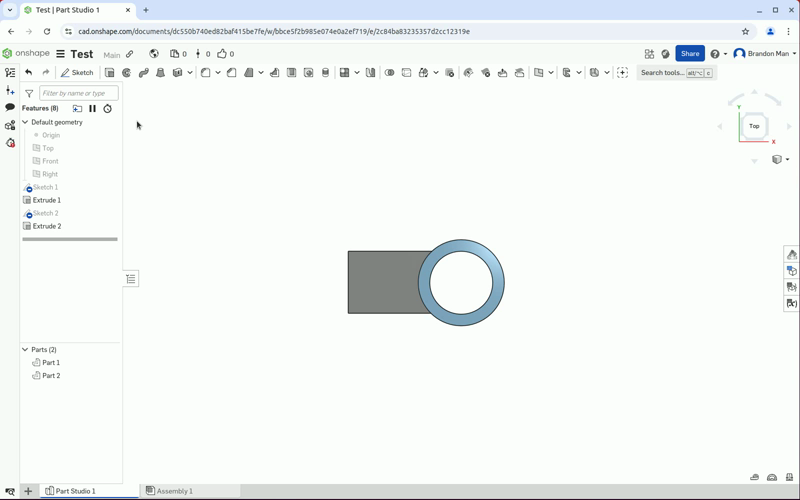
key(shift+h)
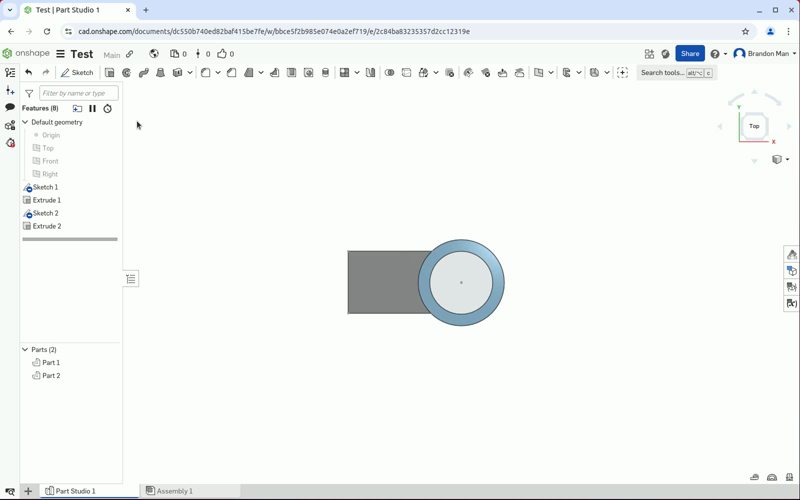
key(shift+7)
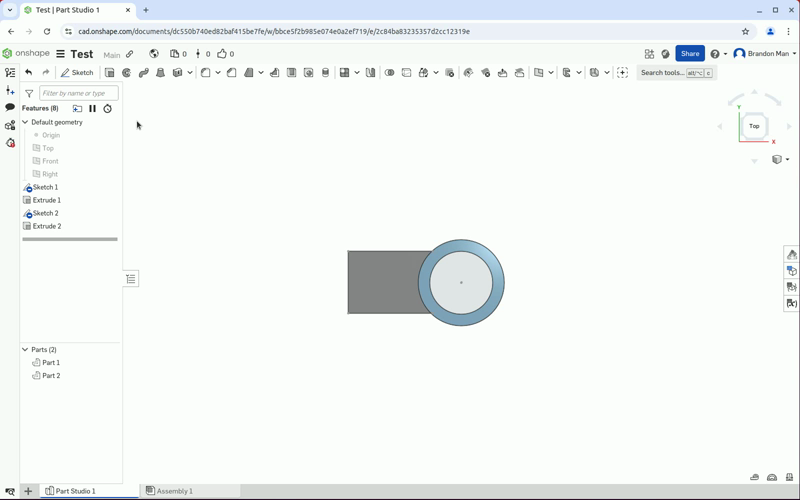
key(up, 3)
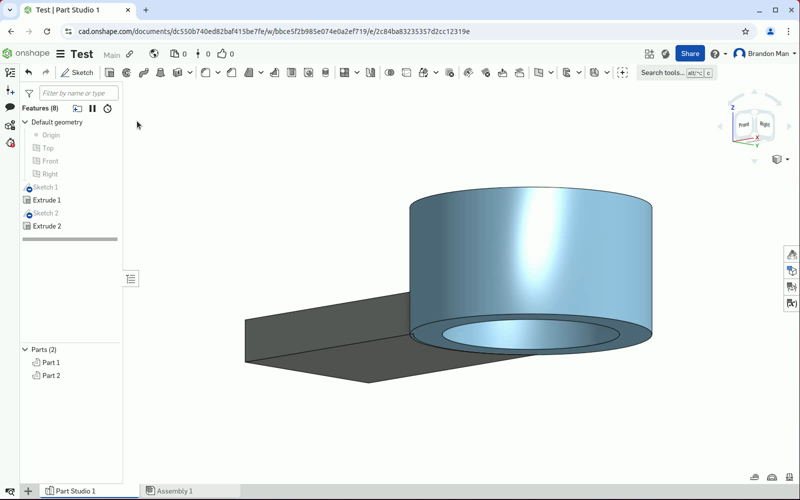
key(left, 3)
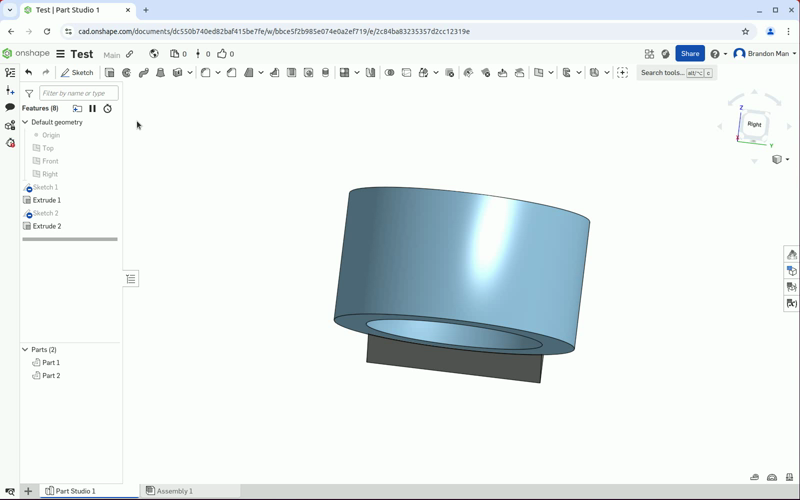
key(right, 3)
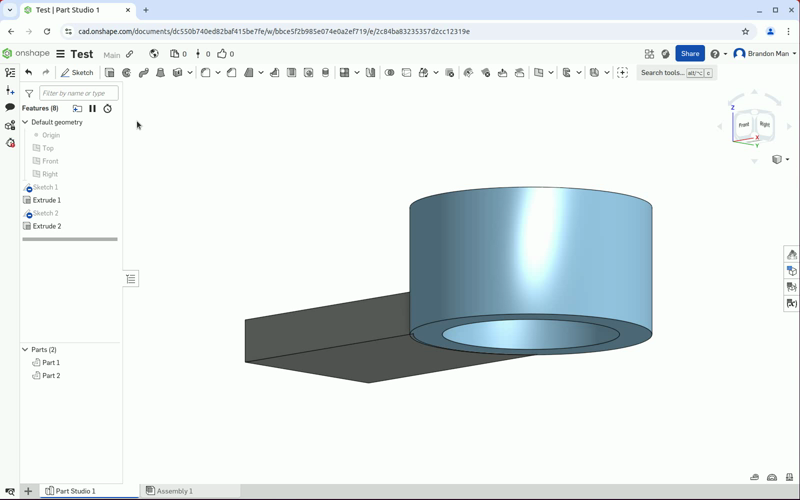
key(down, 3)
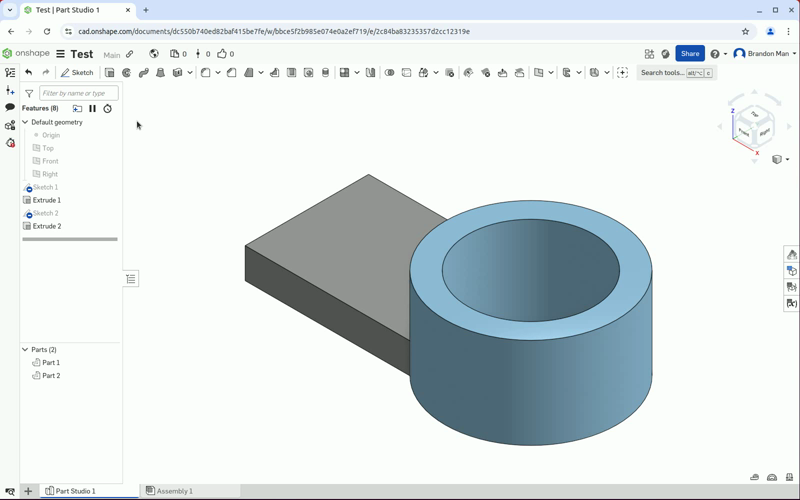
mouse_move(73, 189)
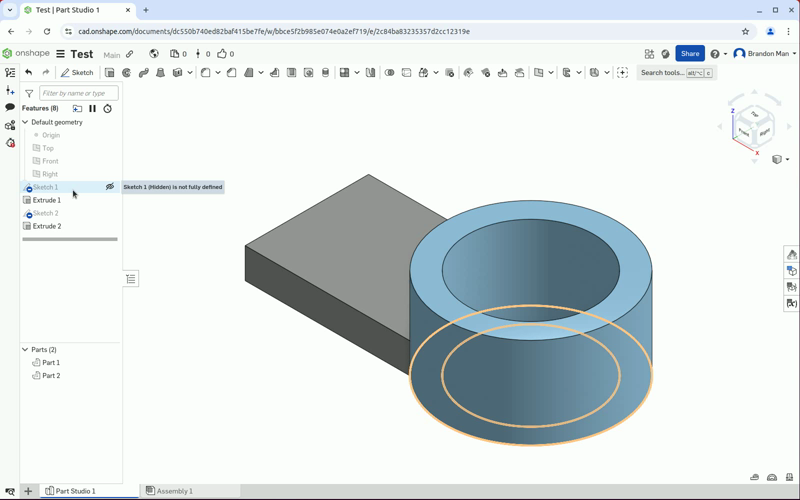
click(73, 189)